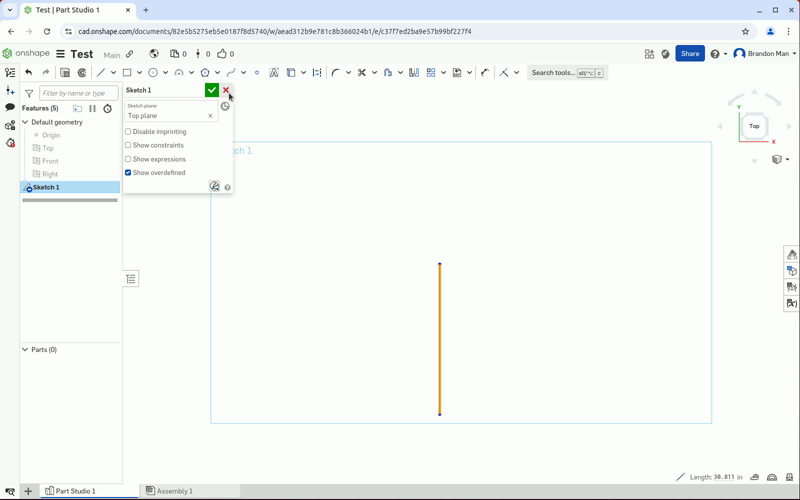
key(shift+h)
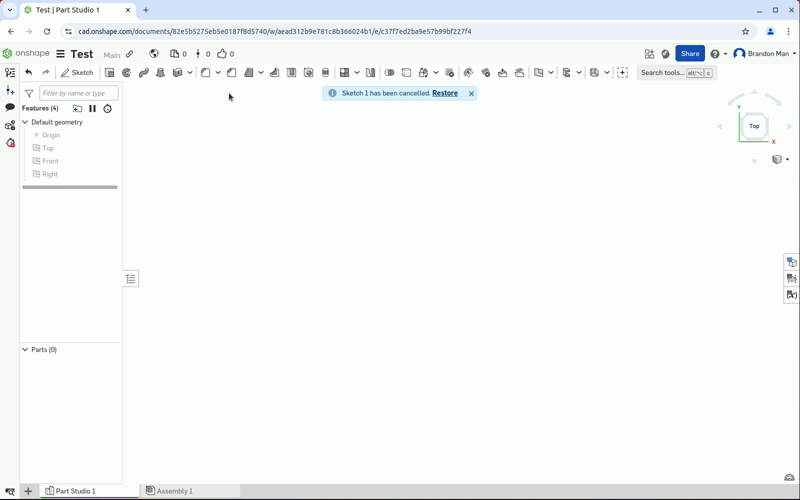
mouse_move(73, 352)
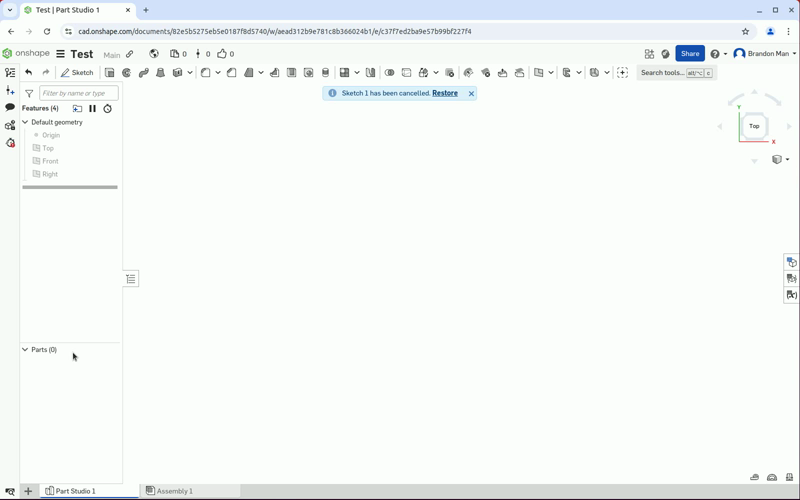
key(y)
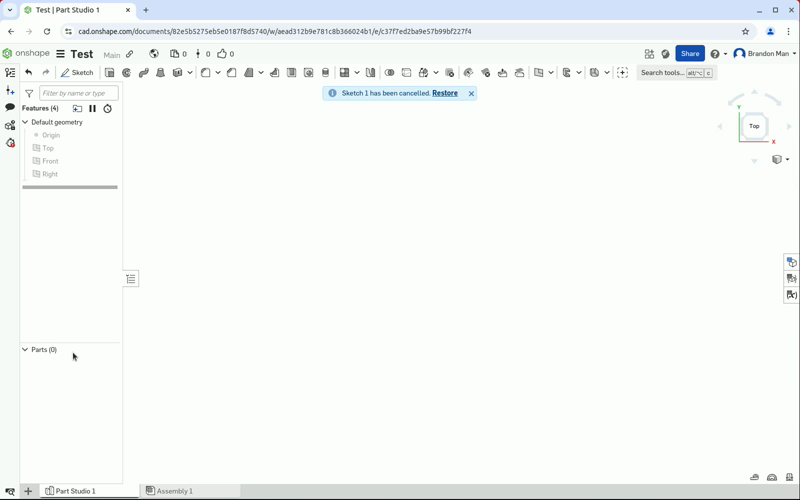
key(shift+p)
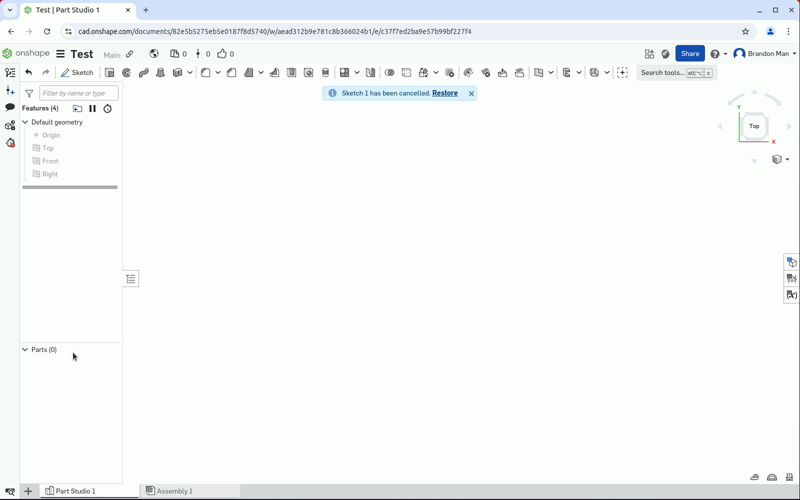
key(space)
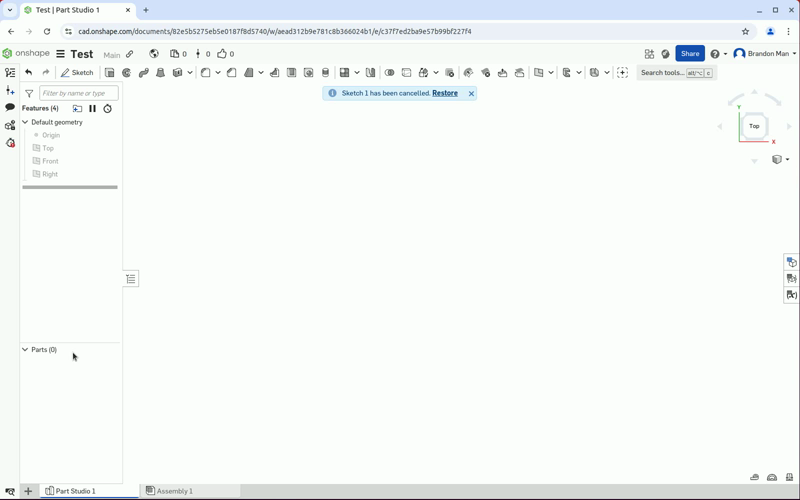
key_down(shift)
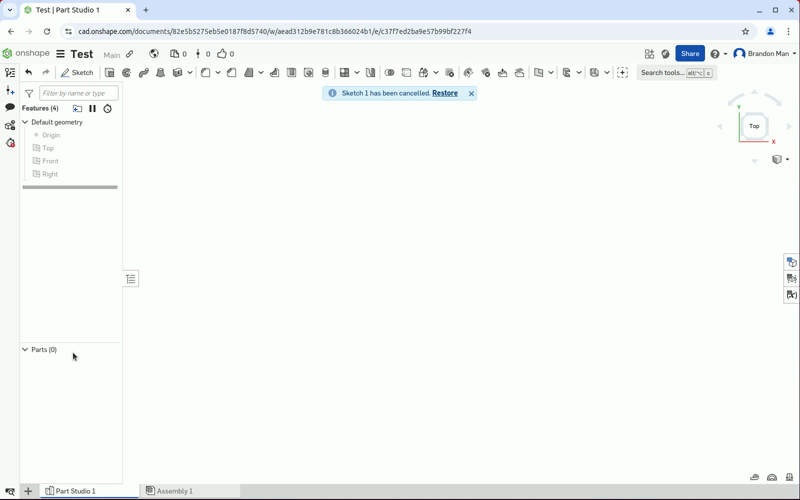
key(up)
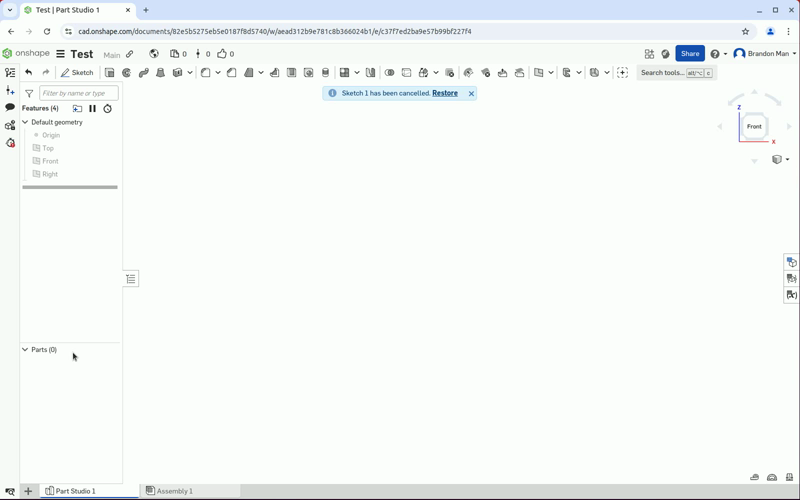
key_up(shift)
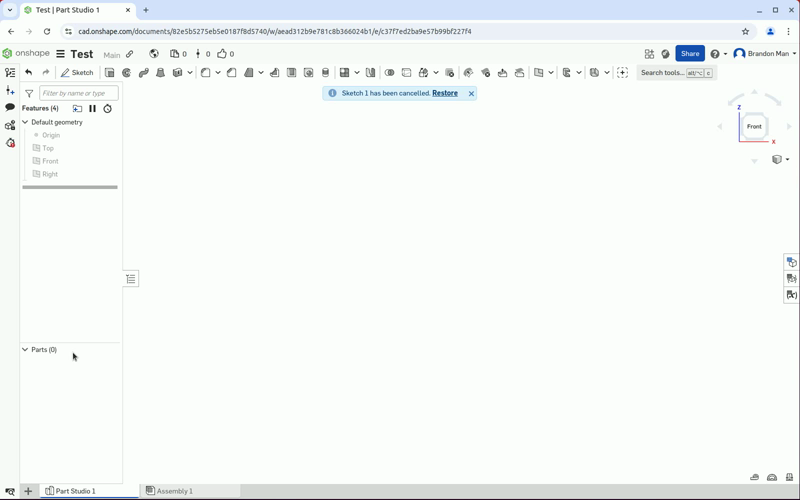
key(space)
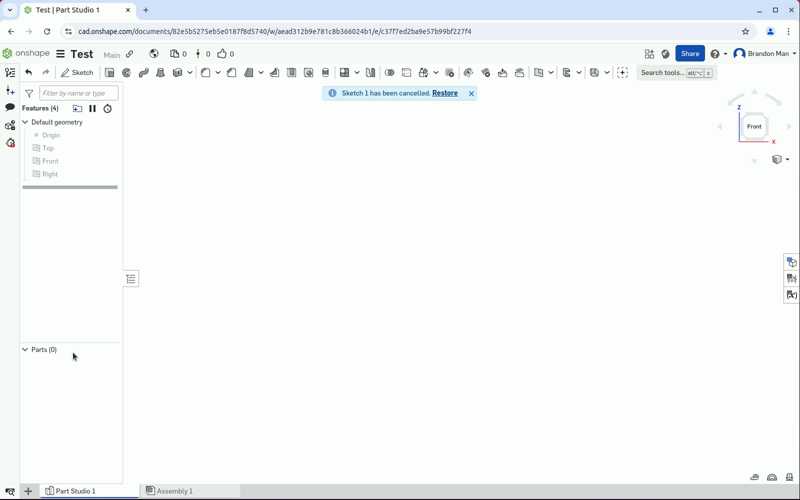
key_down(shift)
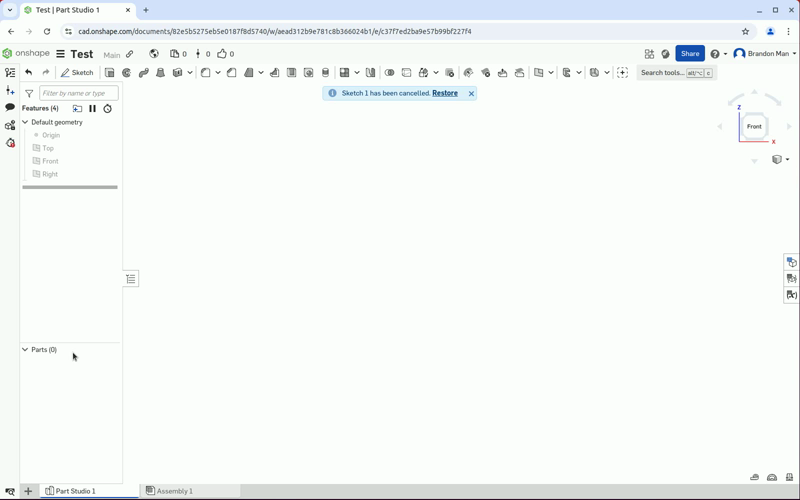
key(left)
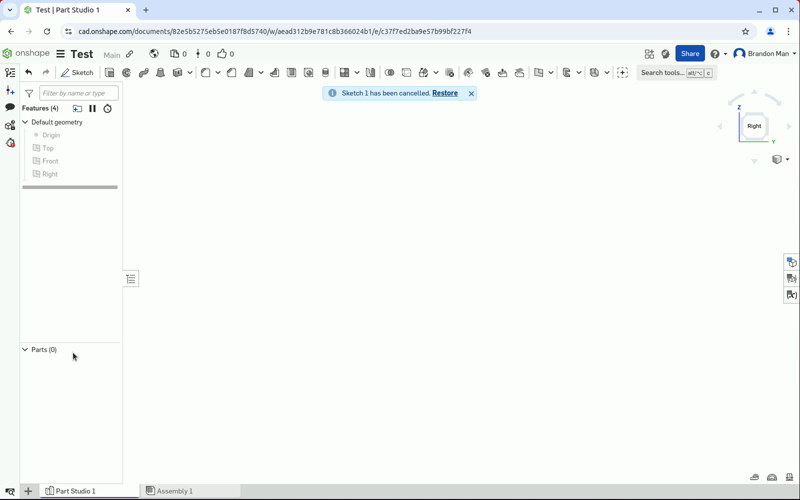
key_up(shift)
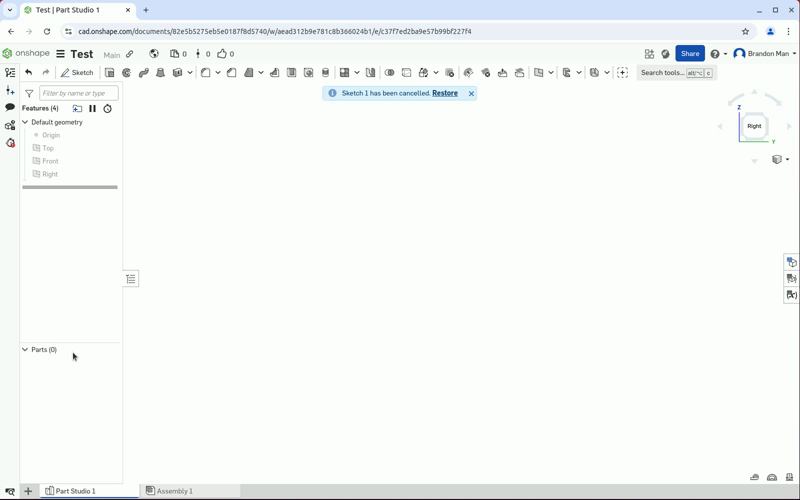
mouse_move(73, 352)
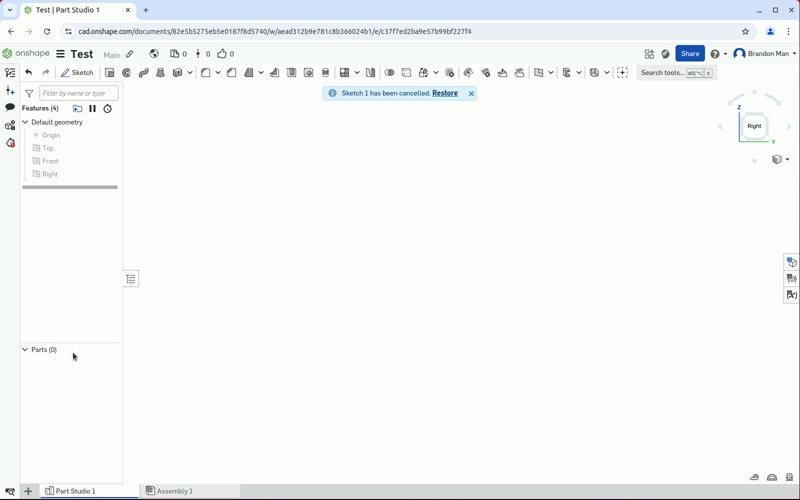
key(shift+y)
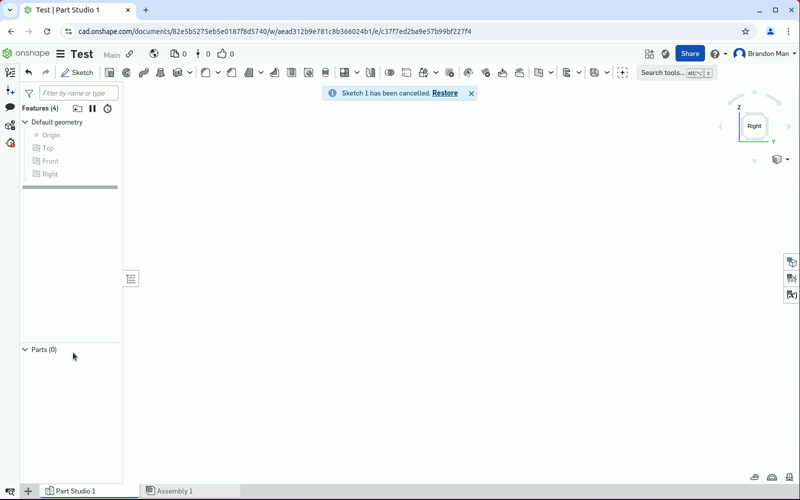
key(shift+s)
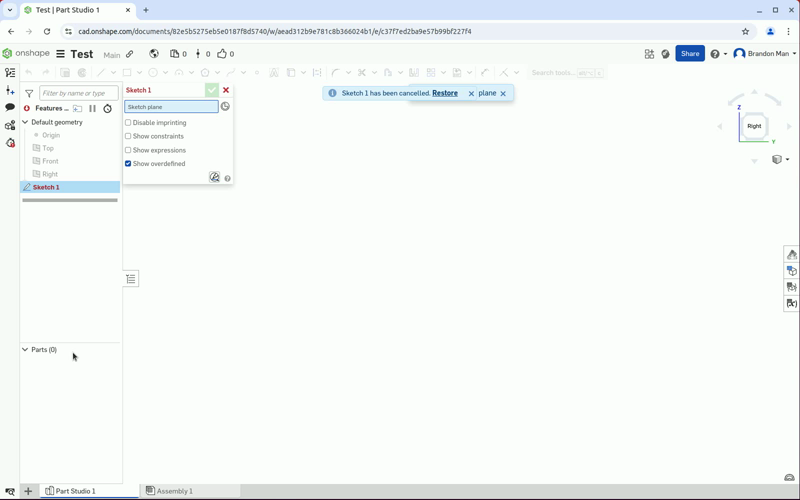
mouse_move(73, 176)
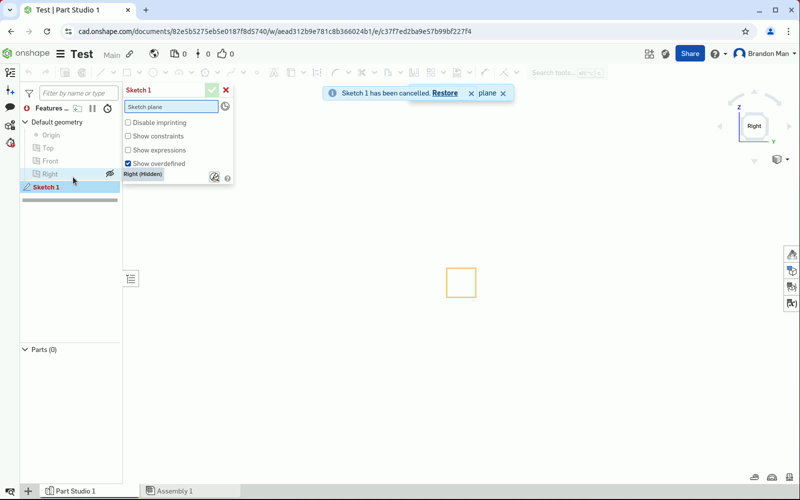
click(73, 176)
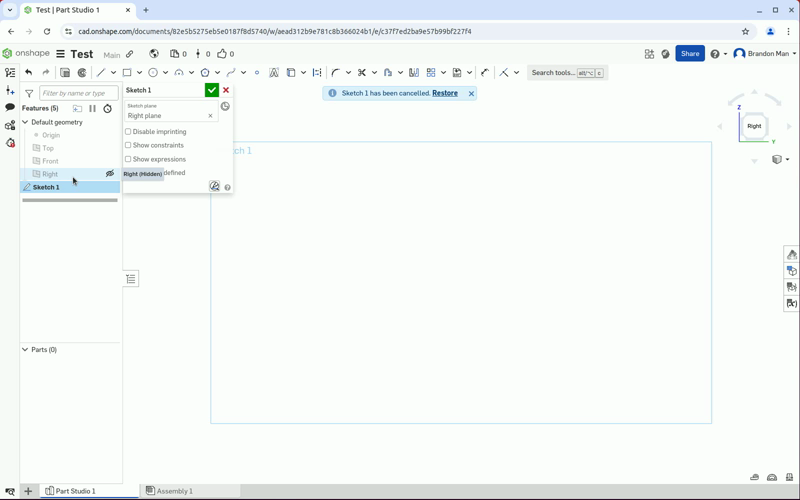
mouse_move(73, 352)
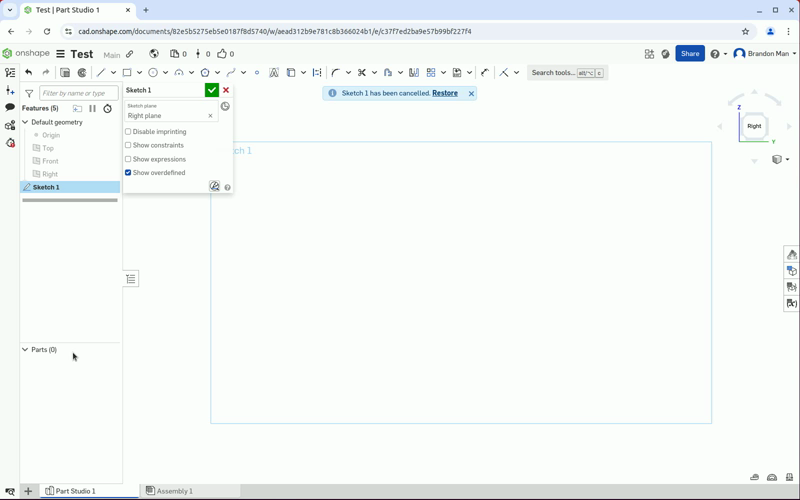
key(y)
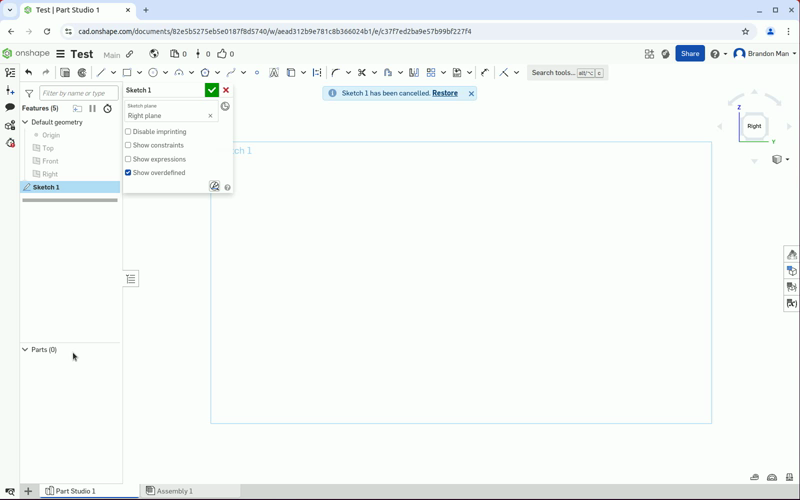
key(c)
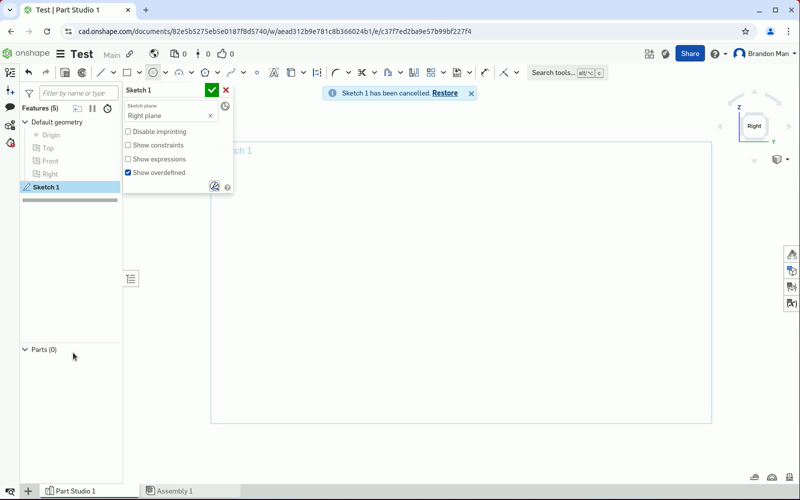
key_down(shift)
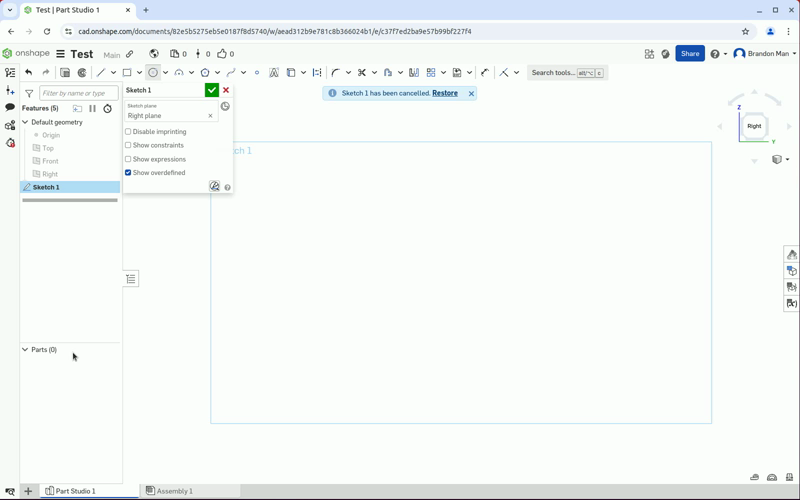
mouse_move(461, 282)
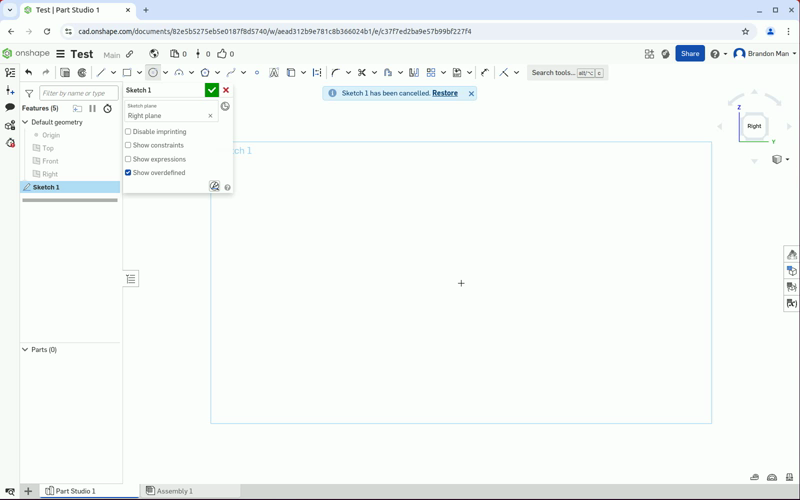
click(461, 282)
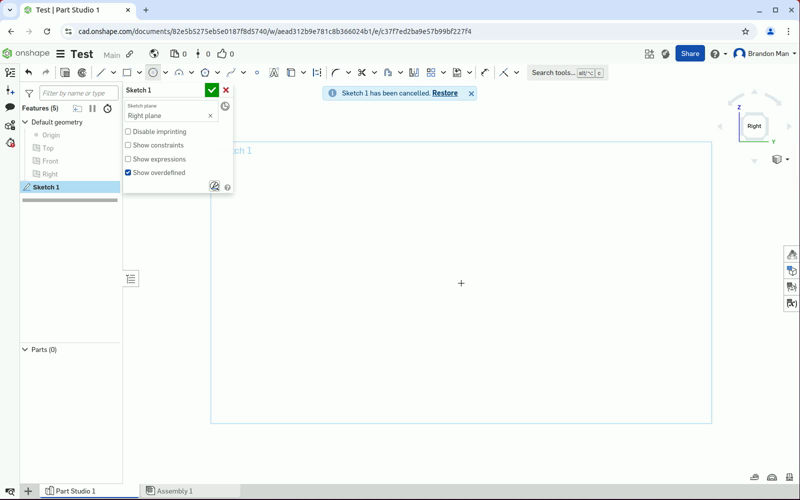
key_up(shift)
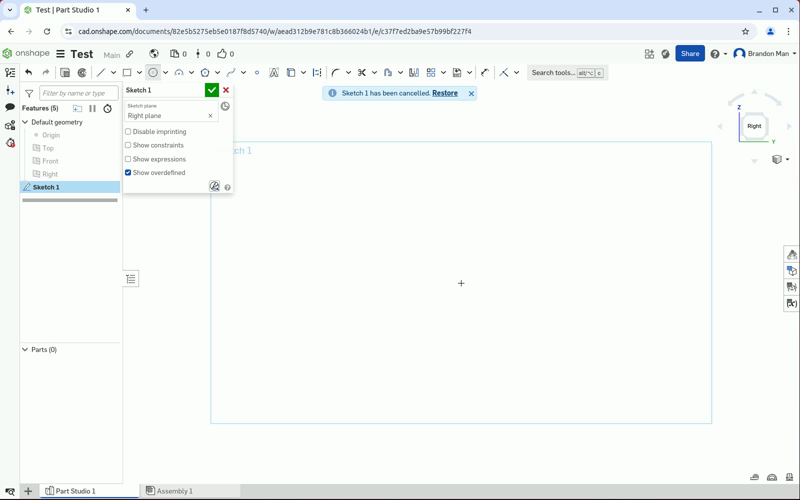
mouse_move(499, 282)
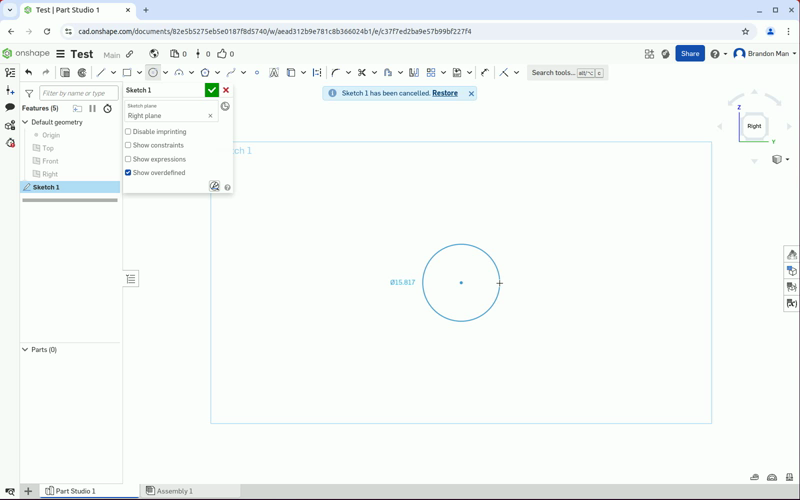
click(499, 282)
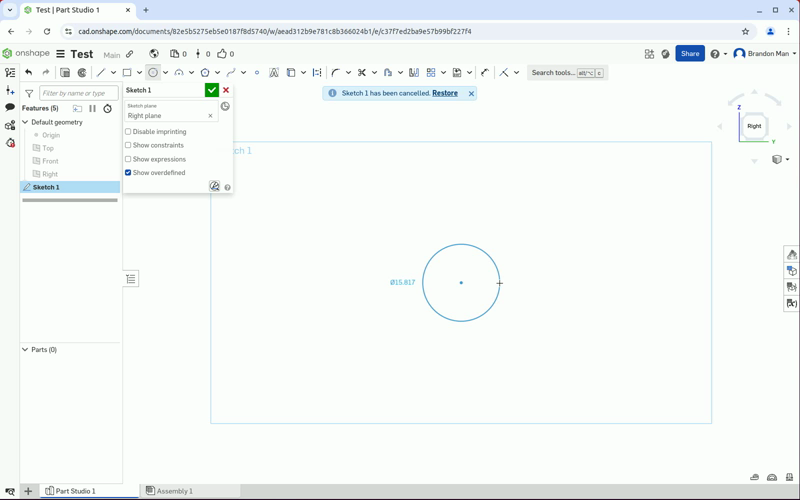
key(esc)
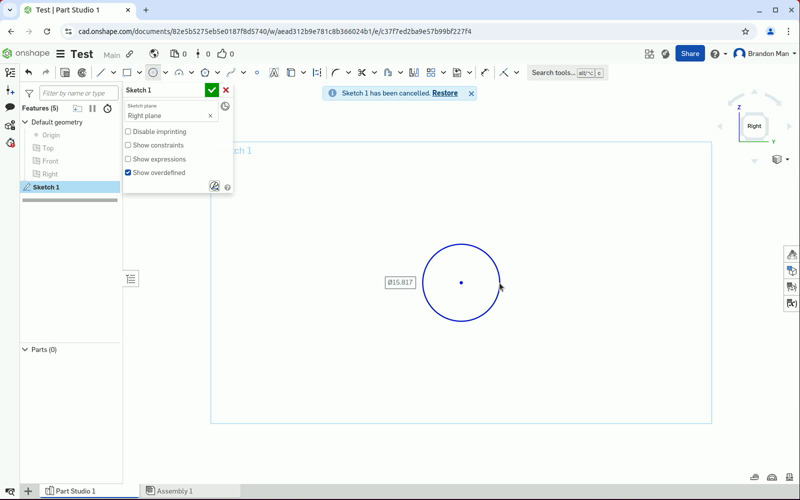
key(c)
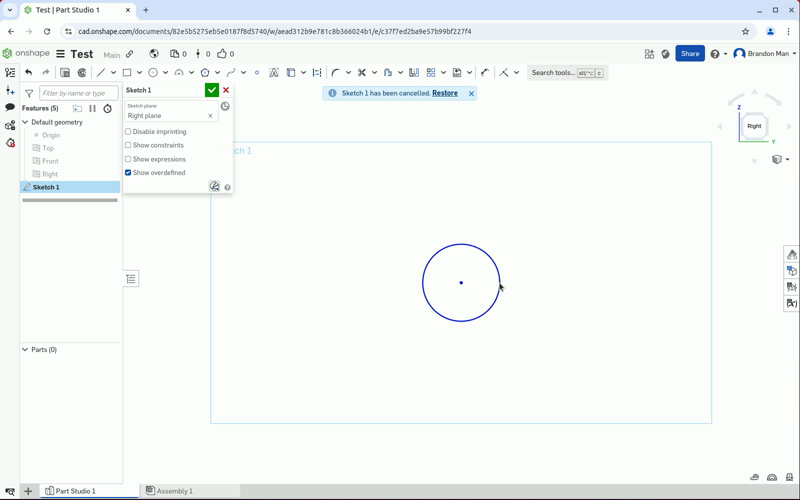
key_down(shift)
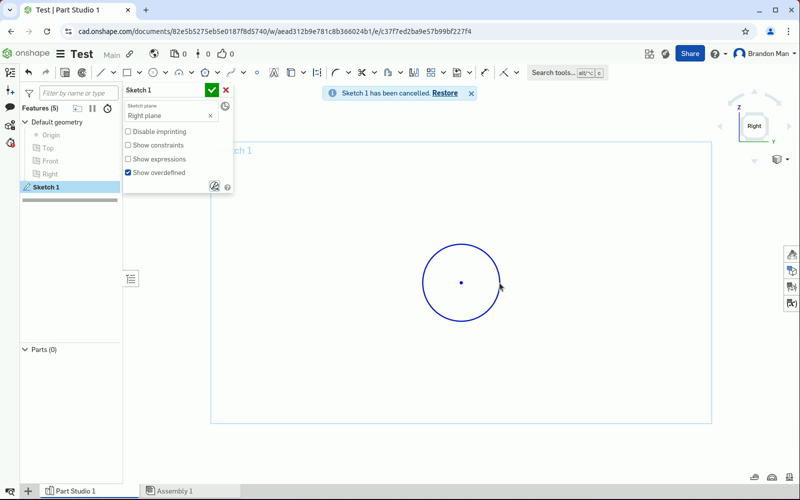
mouse_move(461, 282)
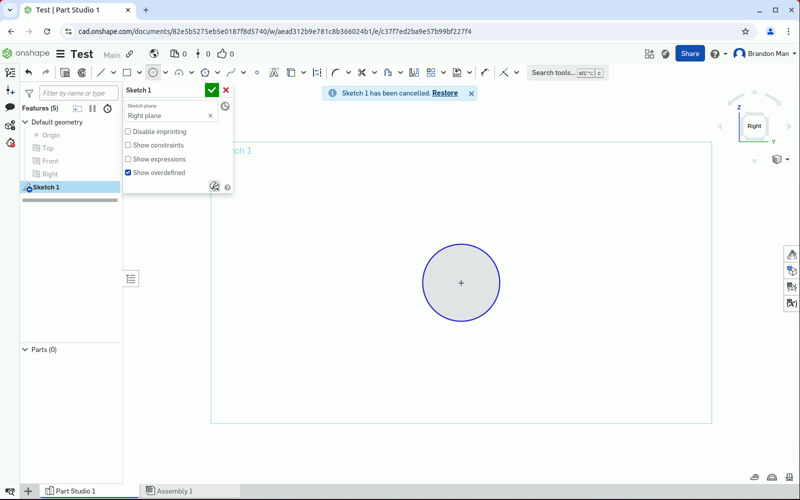
click(461, 282)
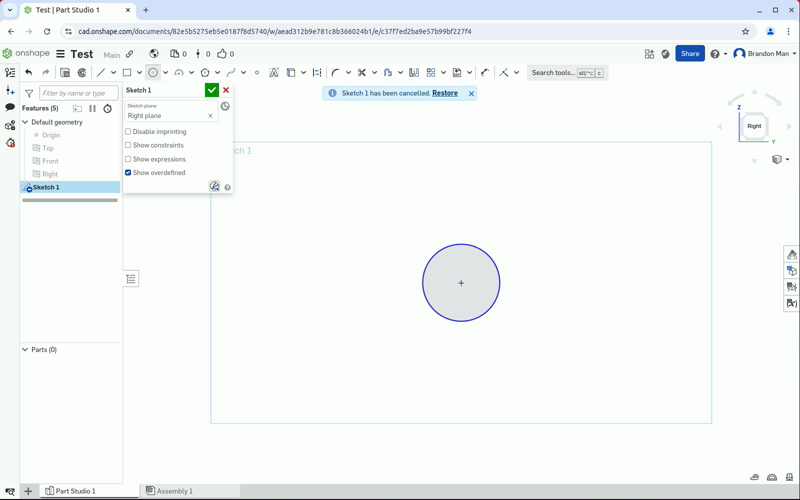
key_up(shift)
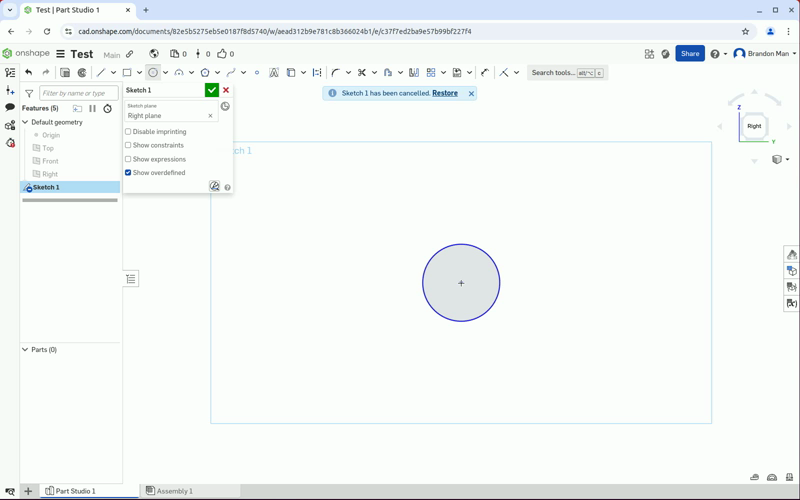
mouse_move(472, 282)
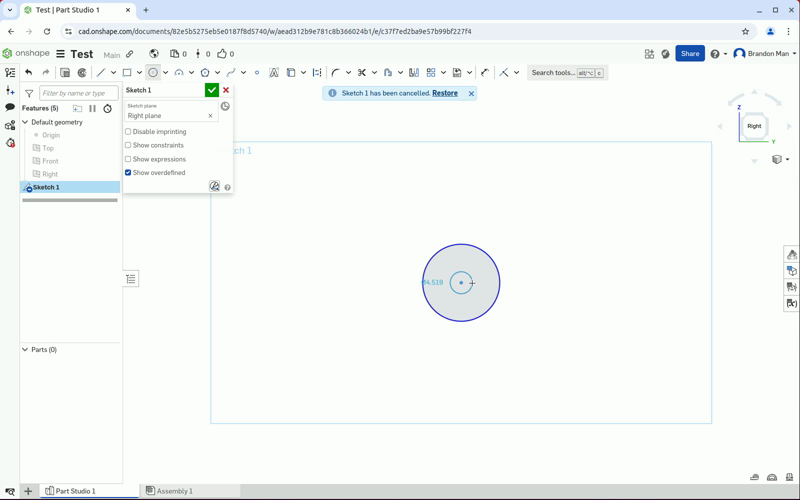
click(472, 282)
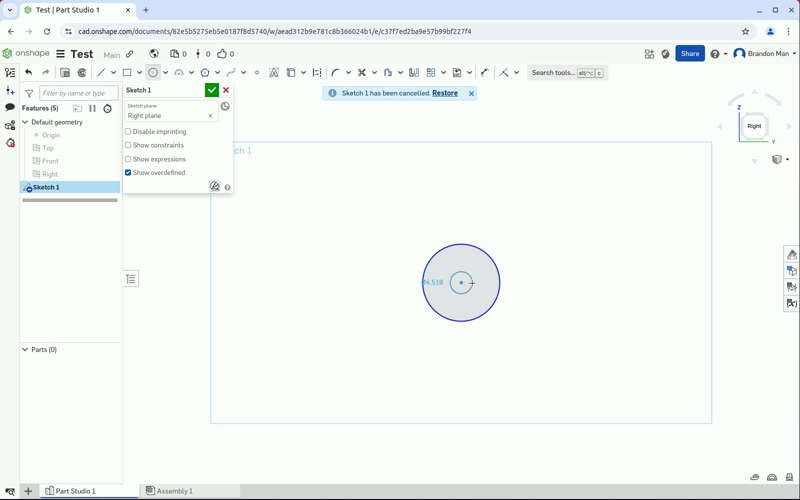
key(esc)
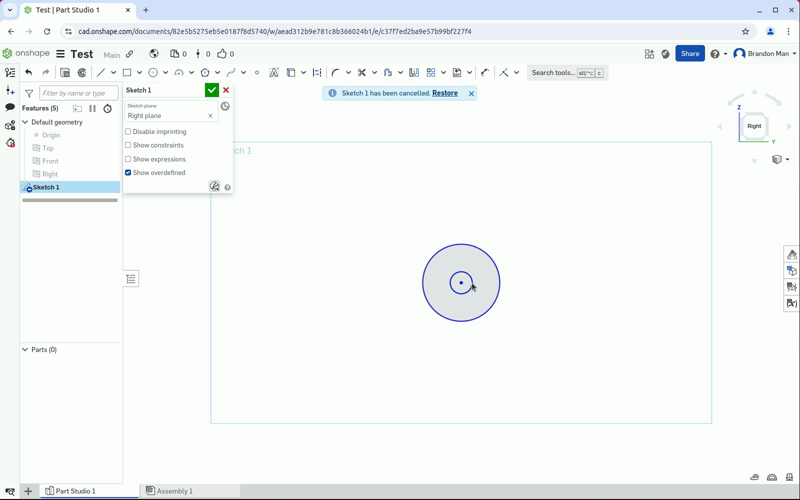
mouse_move(456, 251)
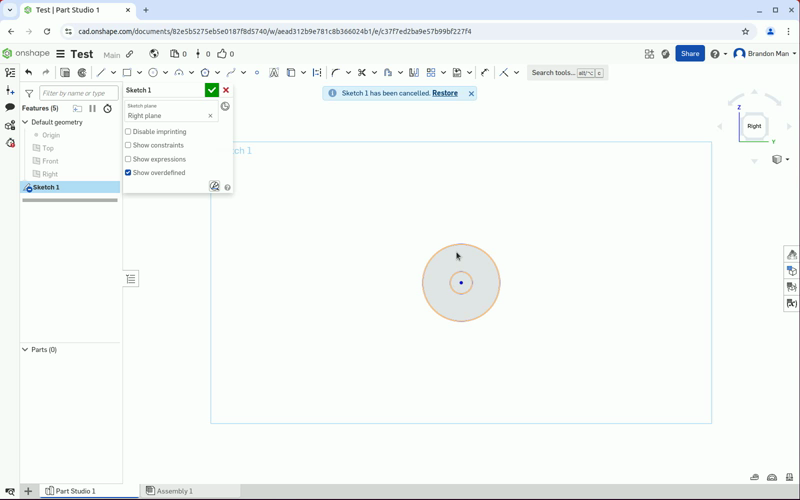
click(456, 251)
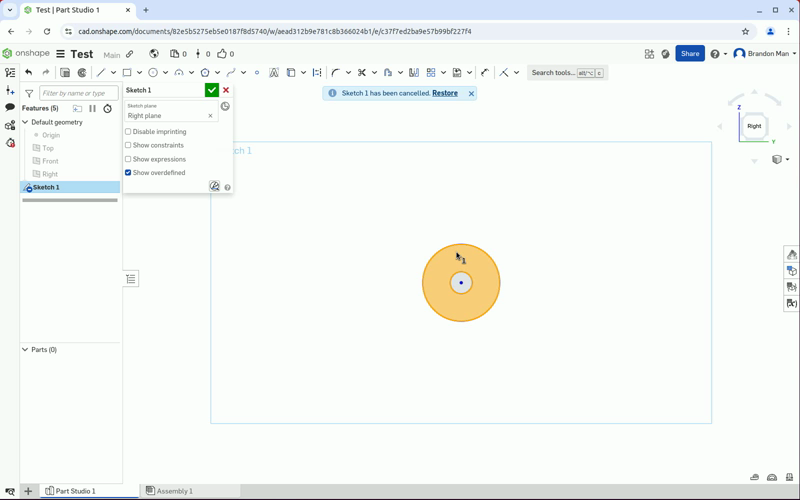
mouse_move(73, 352)
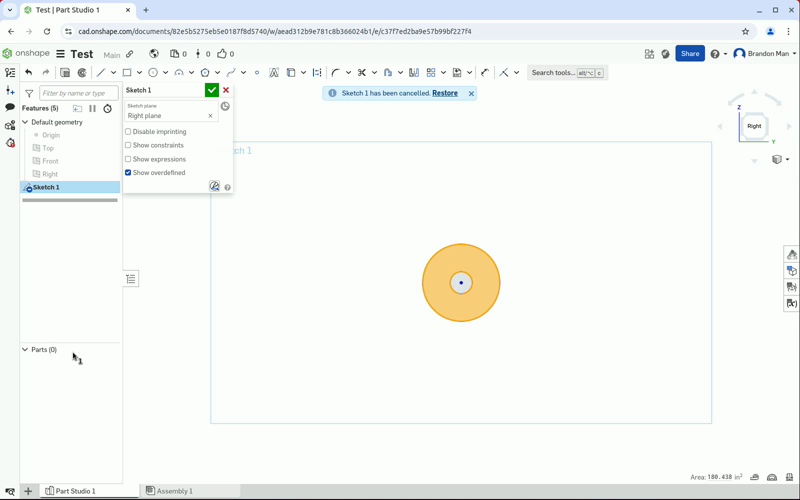
key(shift+y)
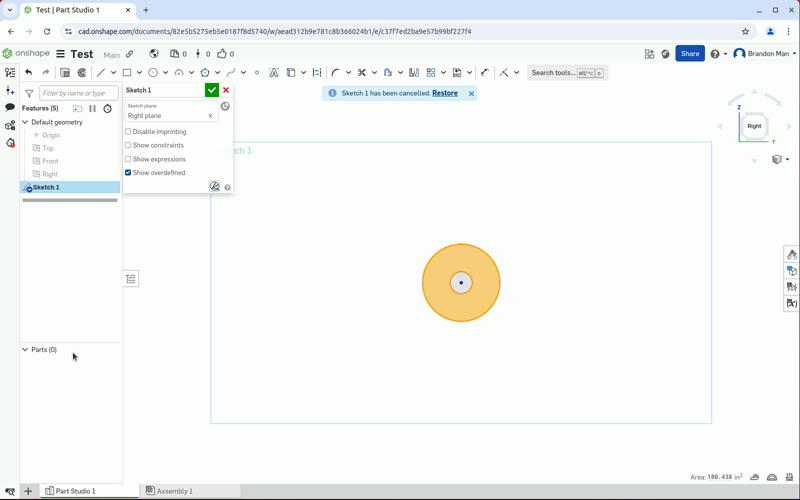
key(shift+e)
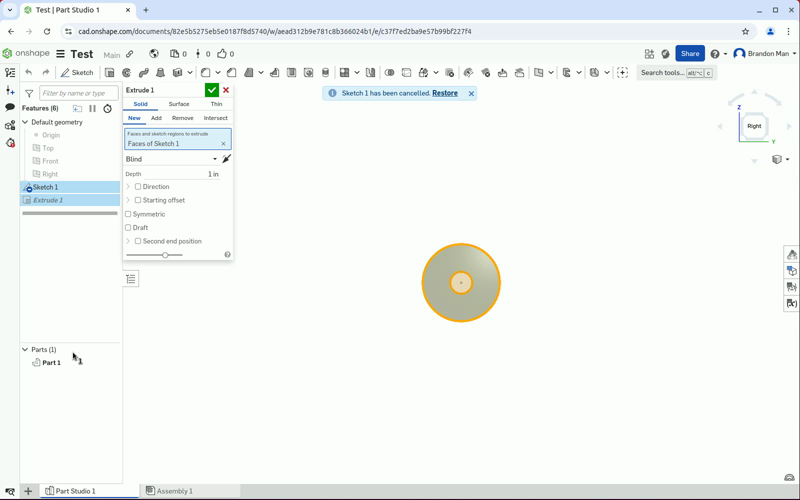
mouse_move(143, 106)
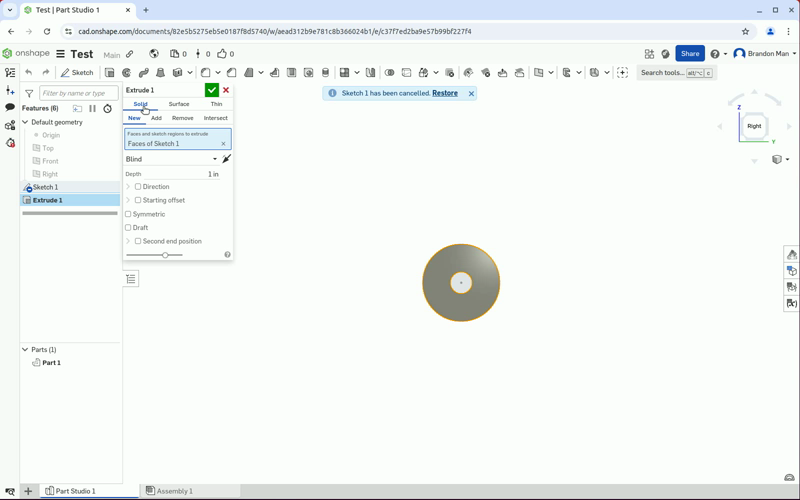
click(143, 106)
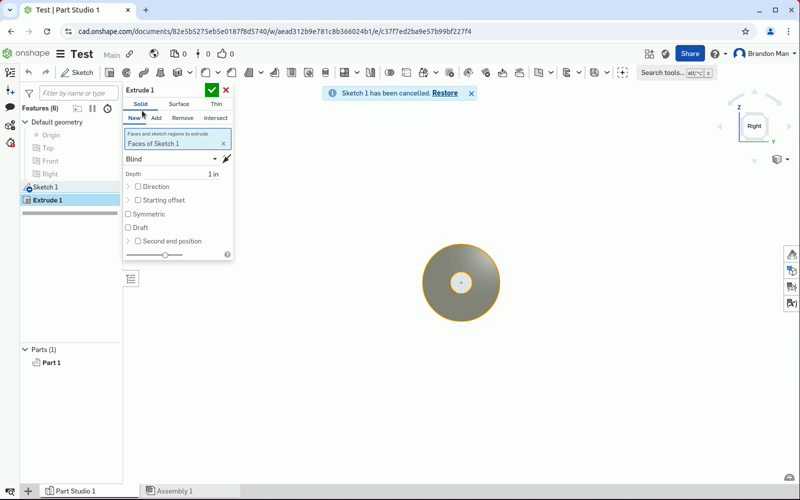
mouse_move(137, 120)
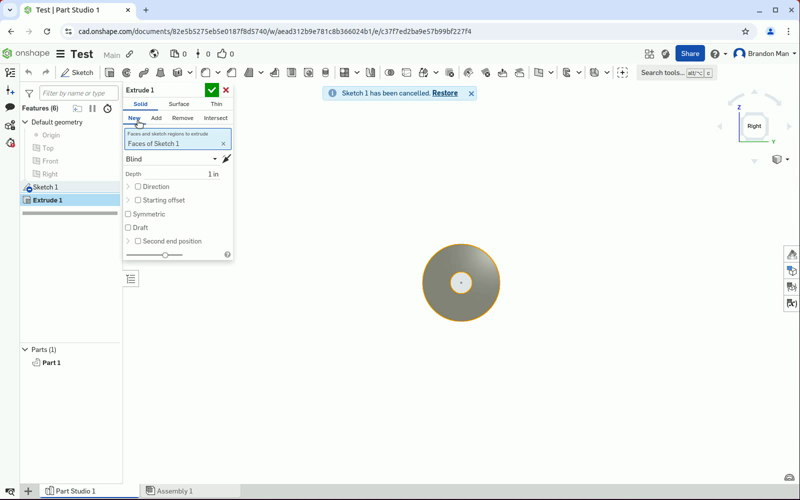
click(137, 120)
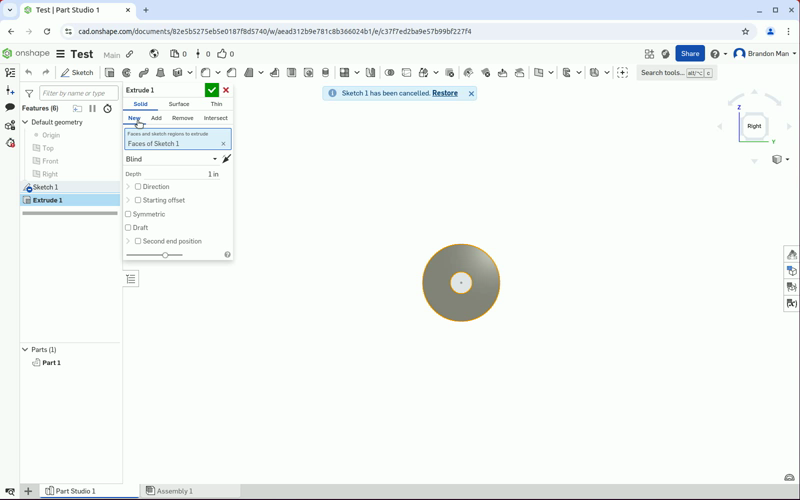
key(tab, 4)
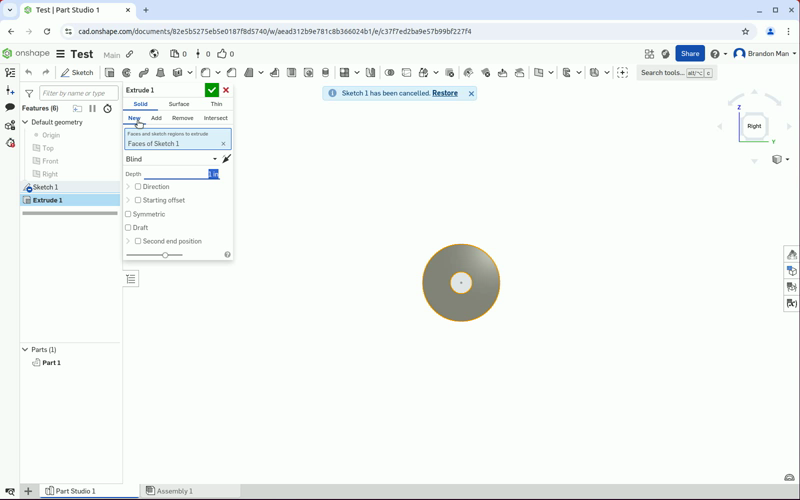
text(23.108)
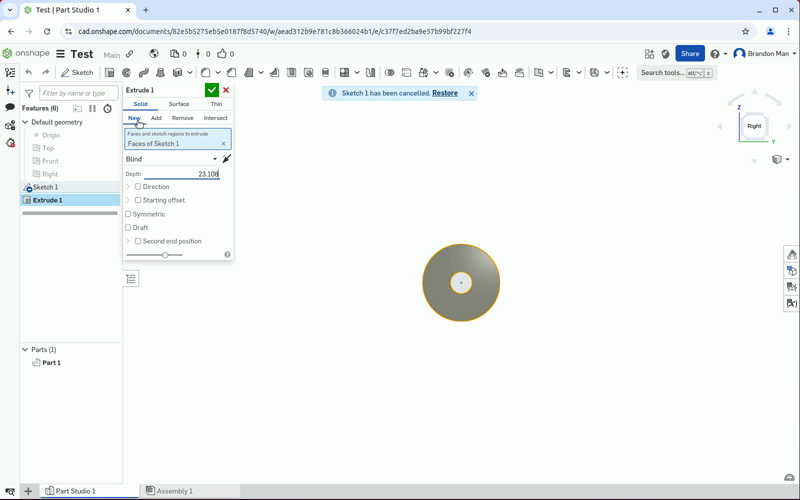
key(enter)
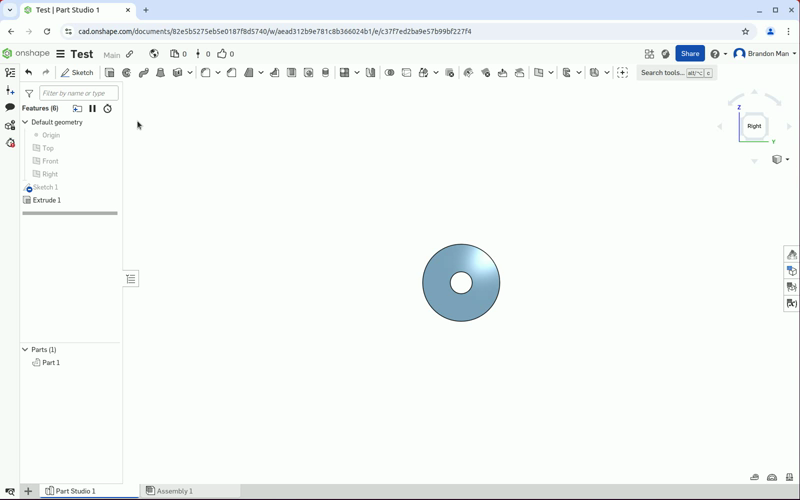
key(shift+h)
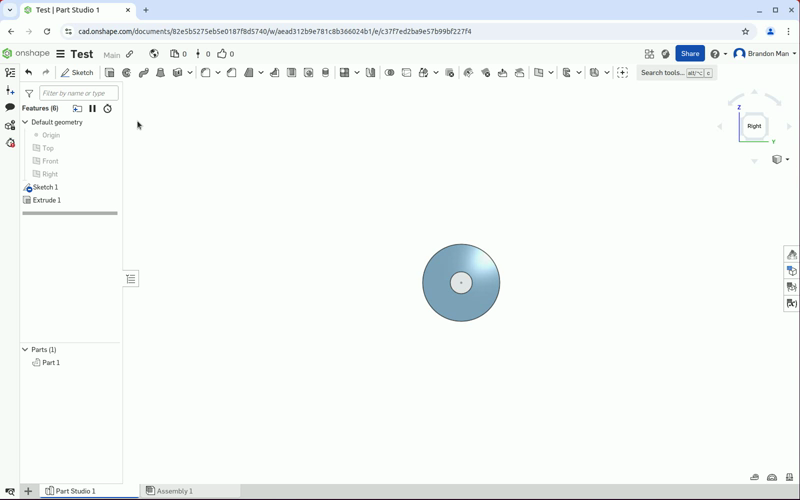
key(shift+h)
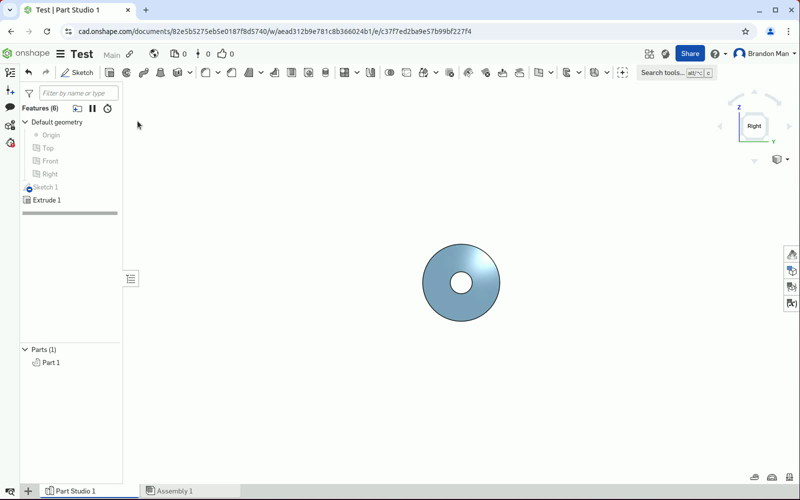
mouse_move(73, 189)
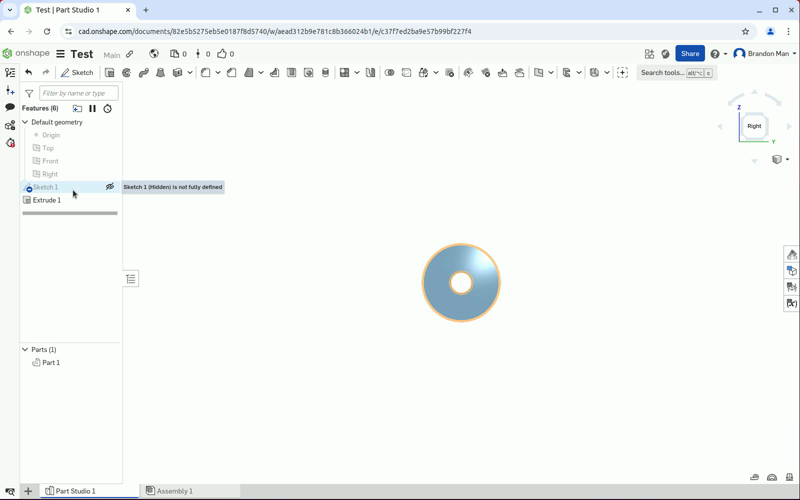
click(73, 189)
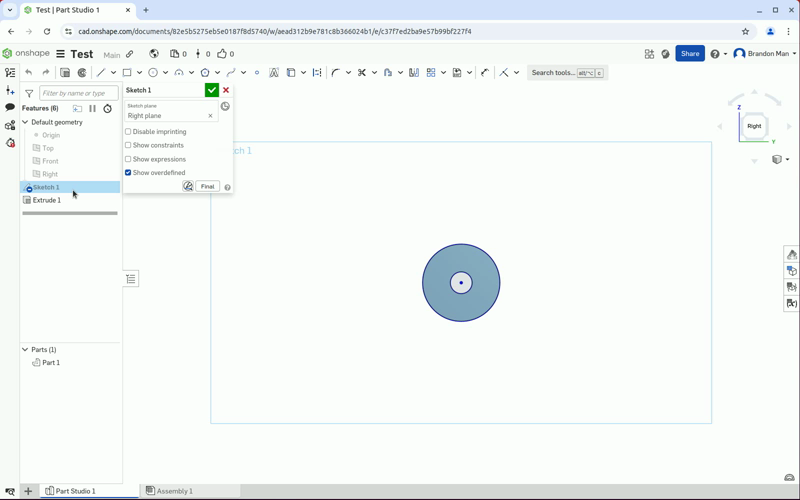
mouse_move(229, 92)
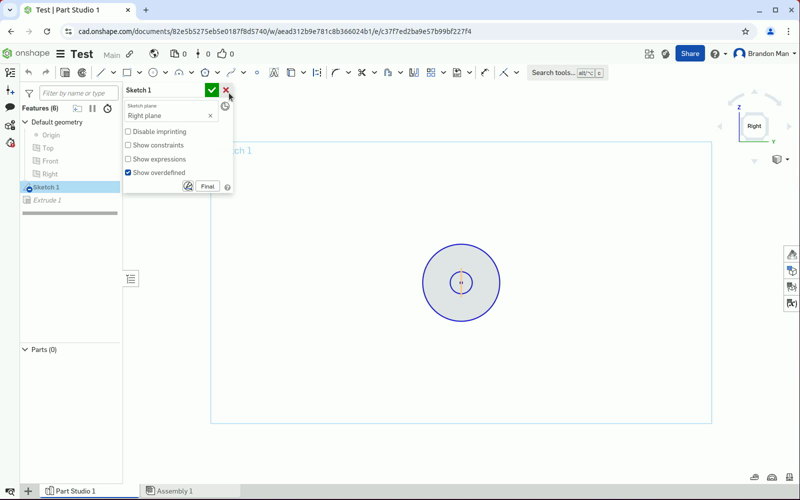
click(229, 92)
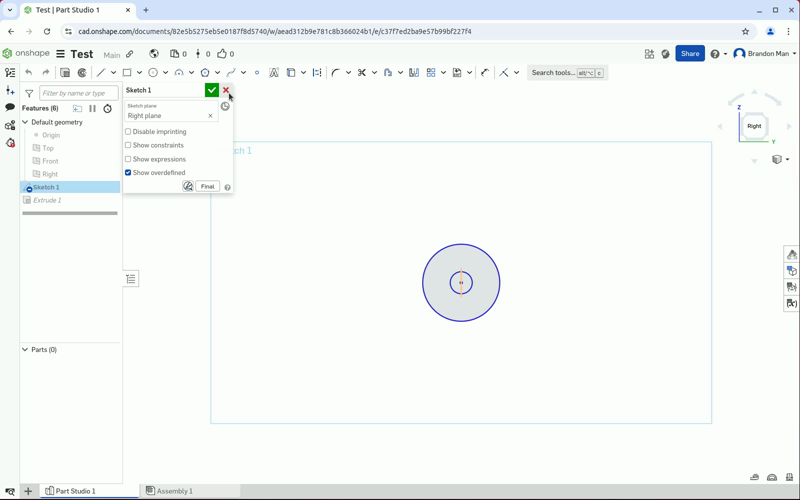
key(shift+s)
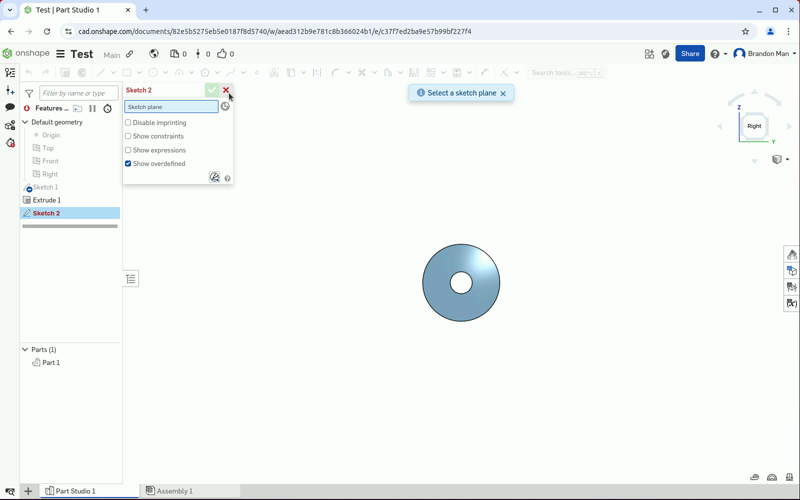
mouse_move(73, 176)
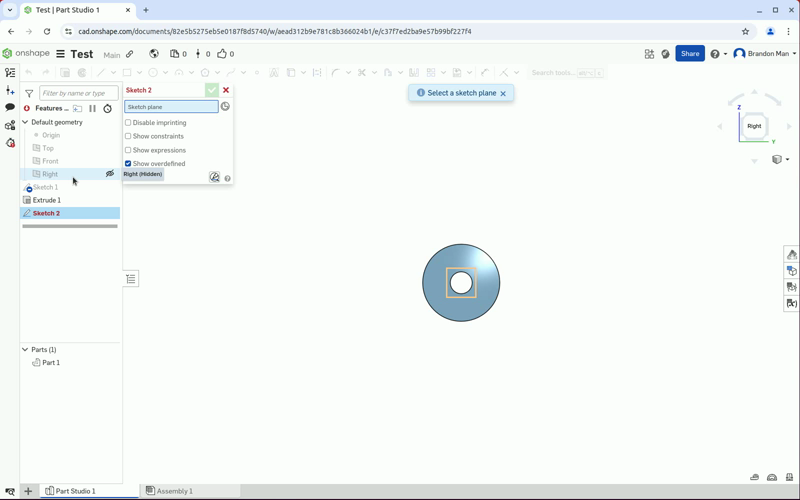
click(73, 176)
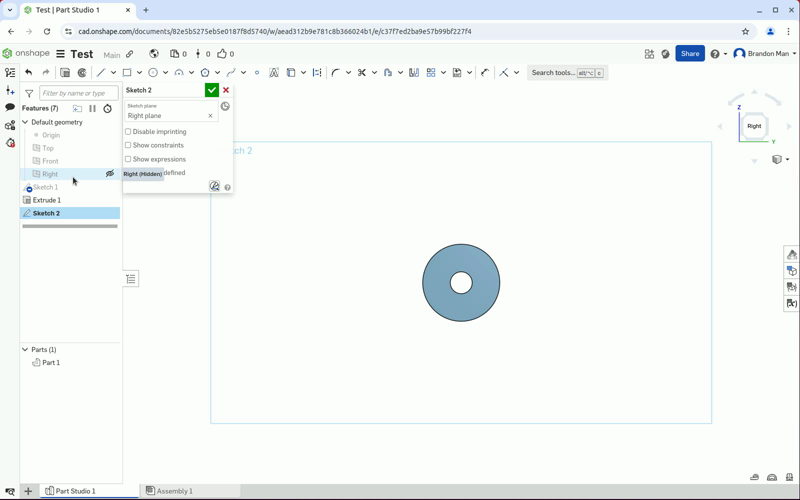
mouse_move(73, 352)
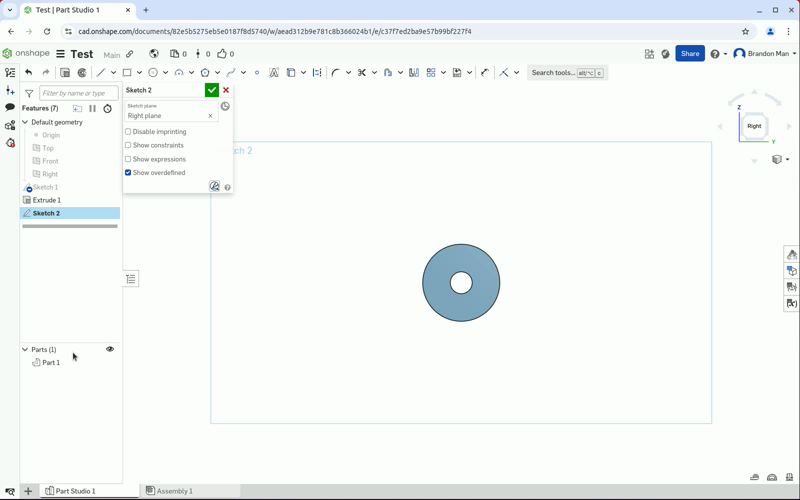
key(y)
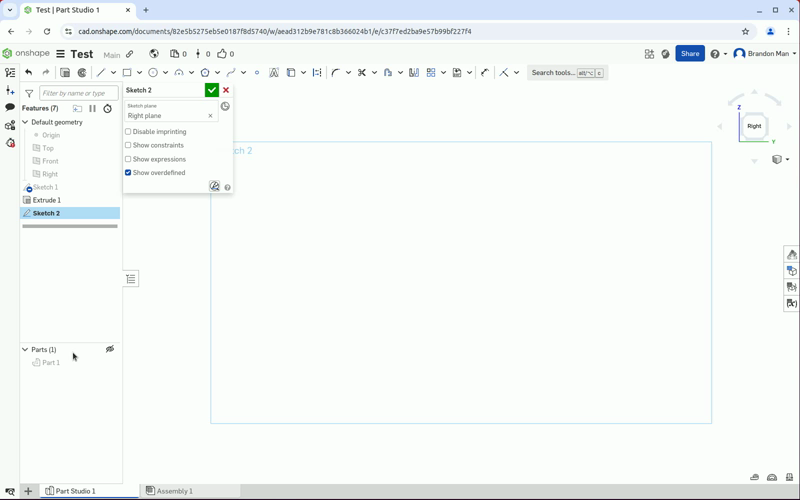
key(c)
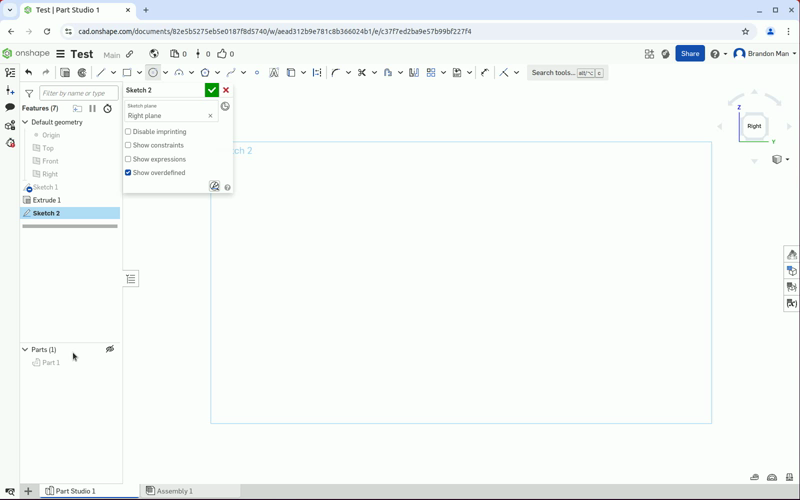
key_down(shift)
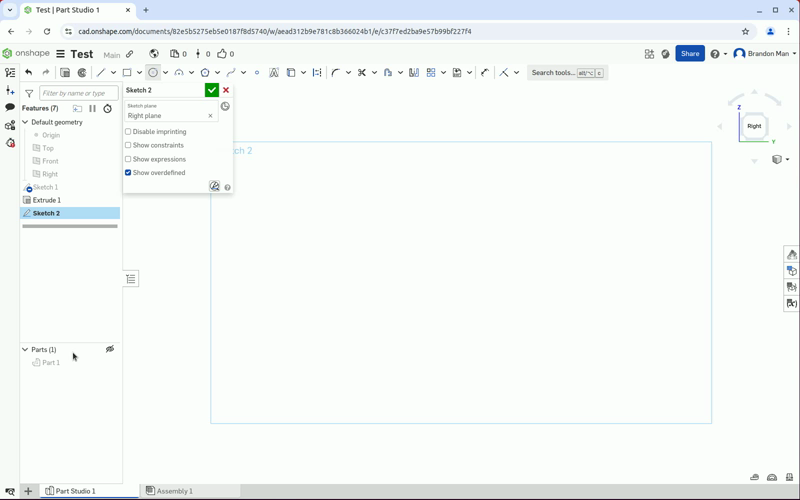
mouse_move(460, 282)
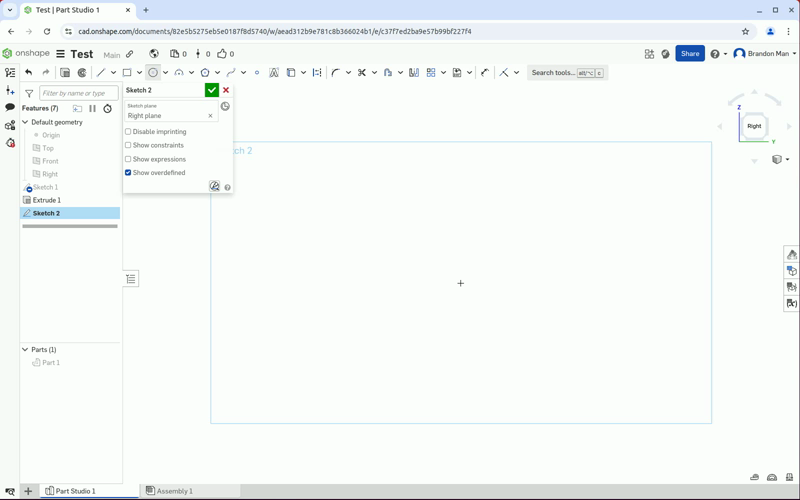
click(460, 282)
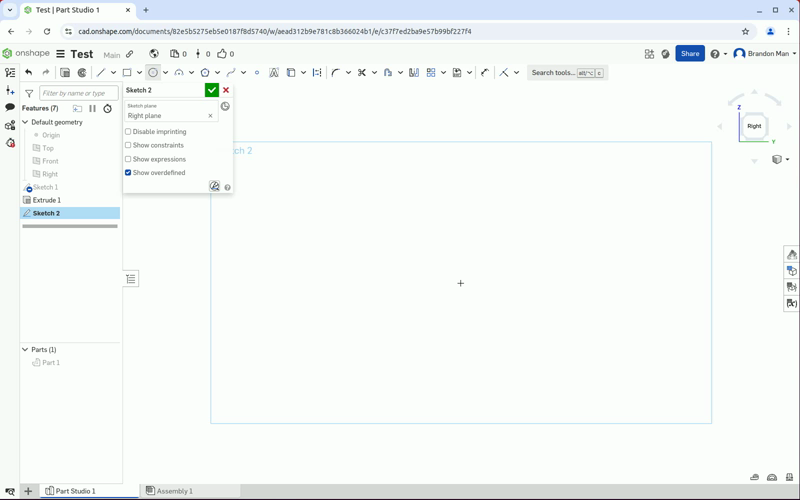
key_up(shift)
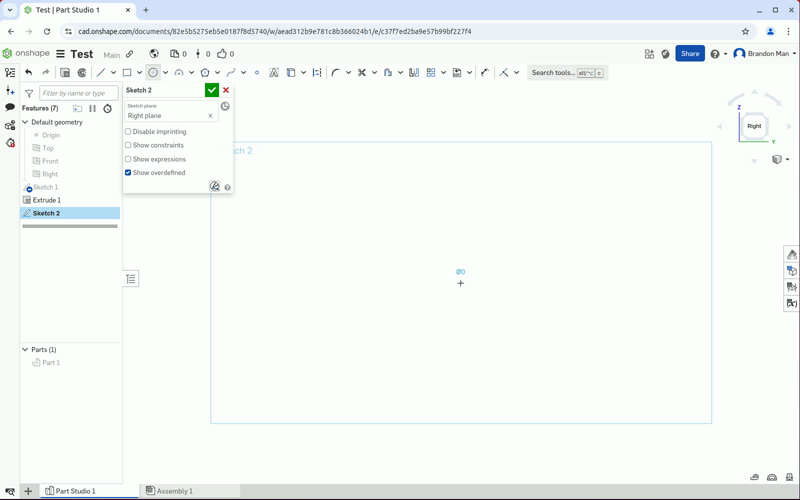
mouse_move(472, 282)
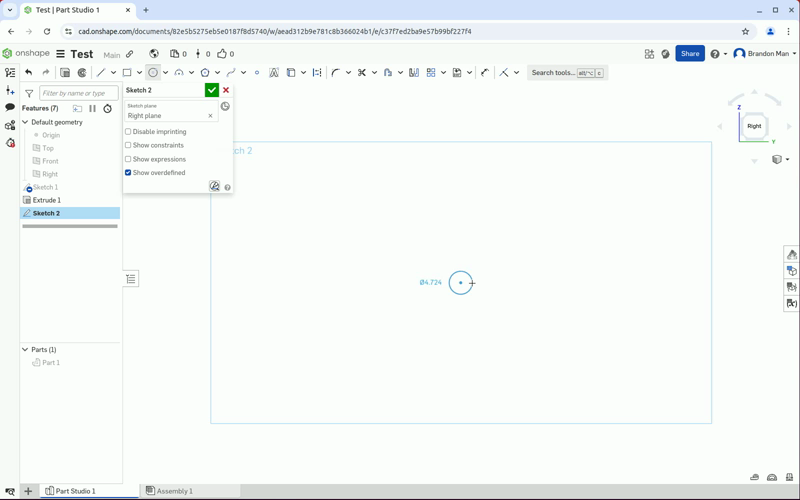
click(472, 282)
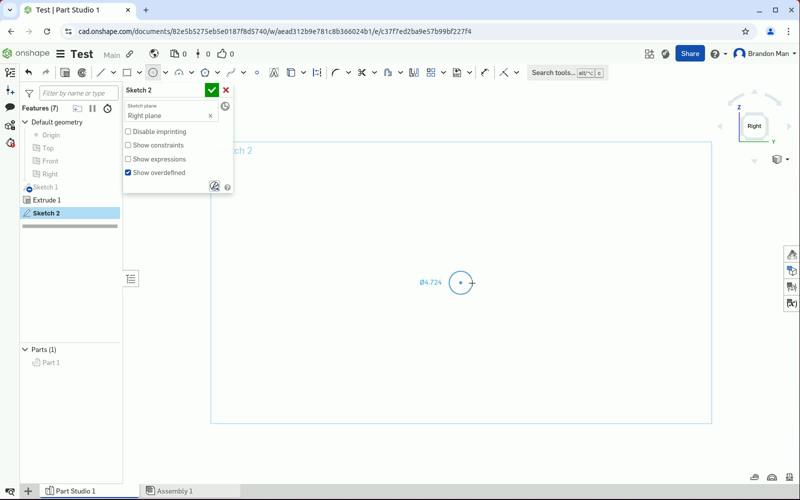
key(esc)
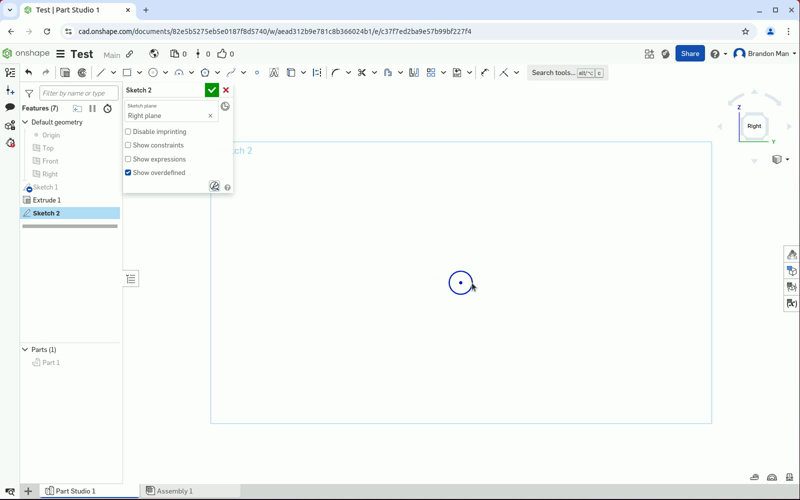
mouse_move(465, 277)
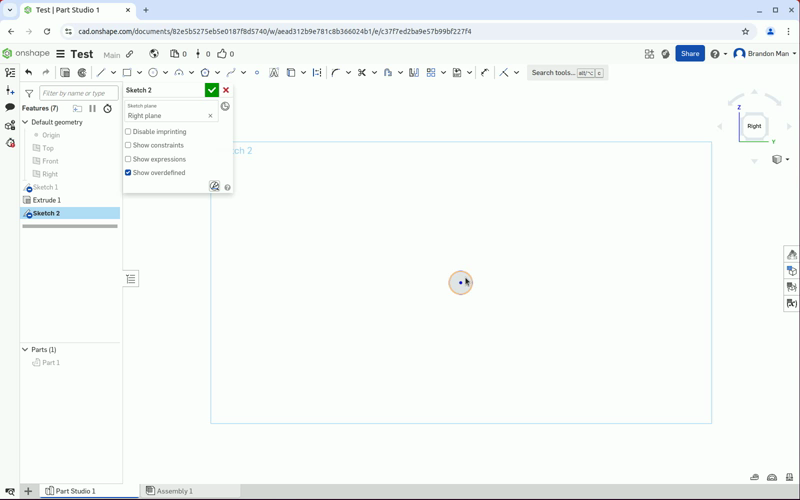
scroll(6)
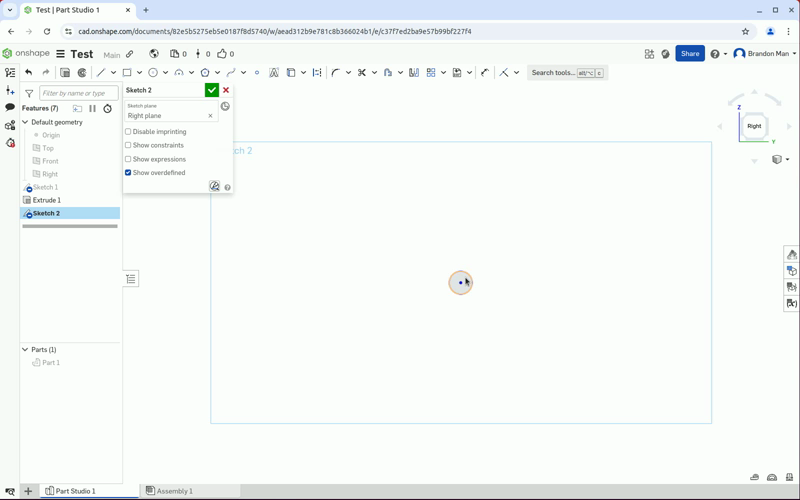
scroll(6)
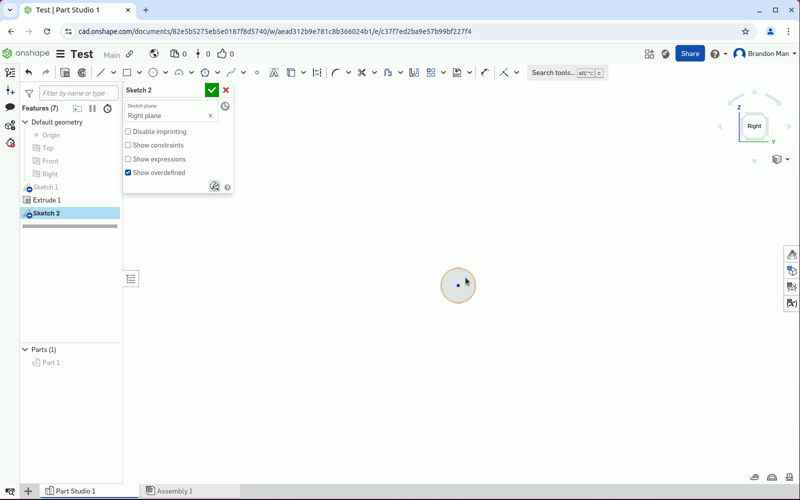
scroll(6)
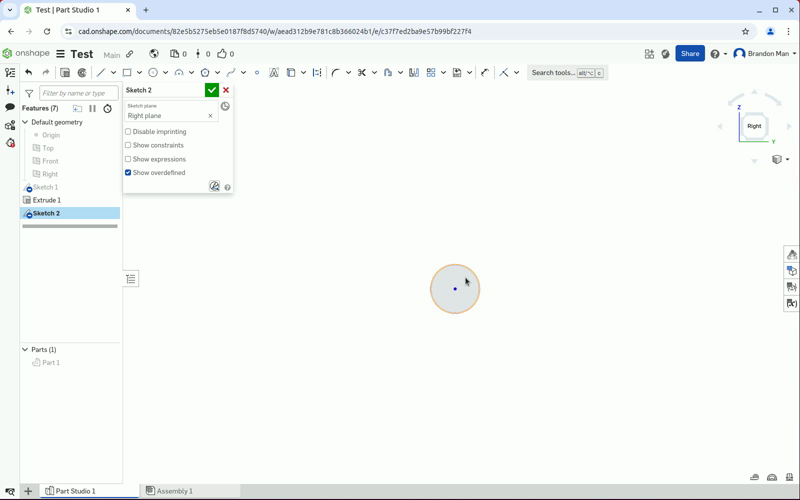
scroll(6)
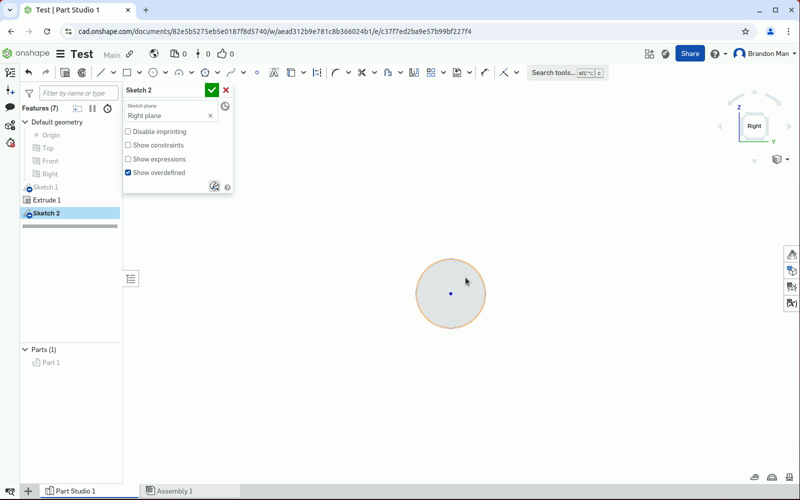
scroll(6)
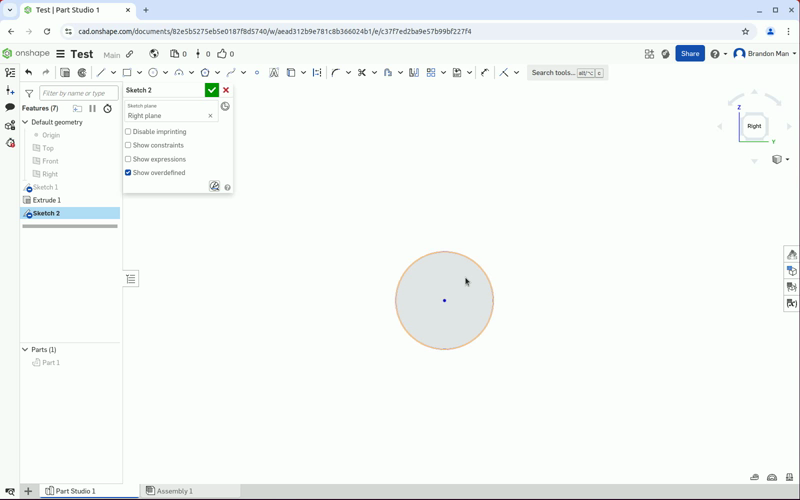
scroll(6)
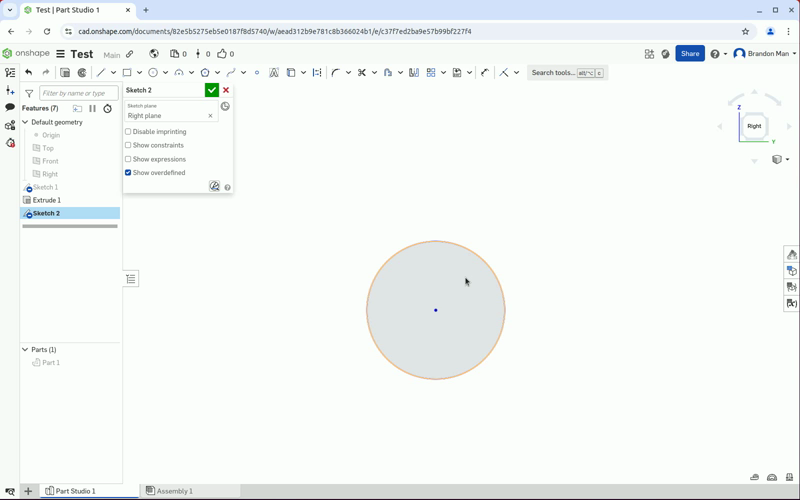
scroll(6)
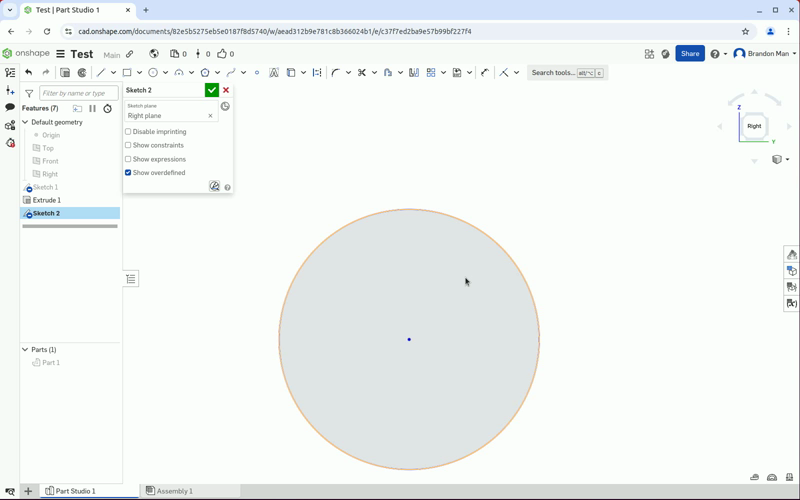
click(465, 277)
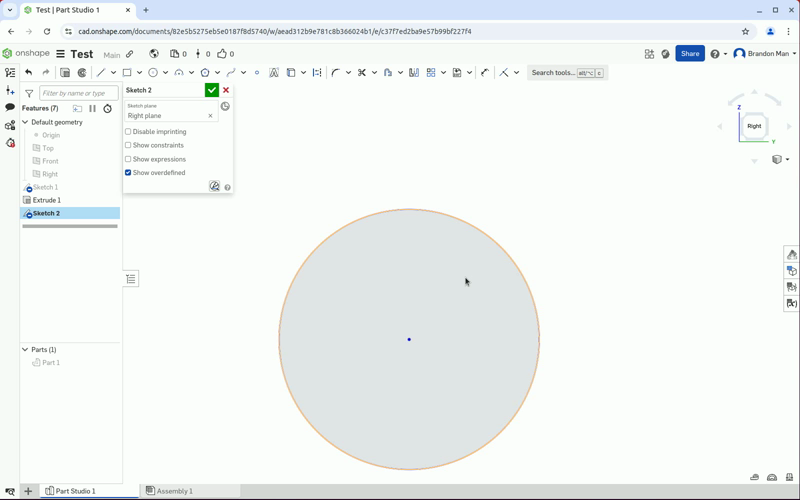
scroll(-6)
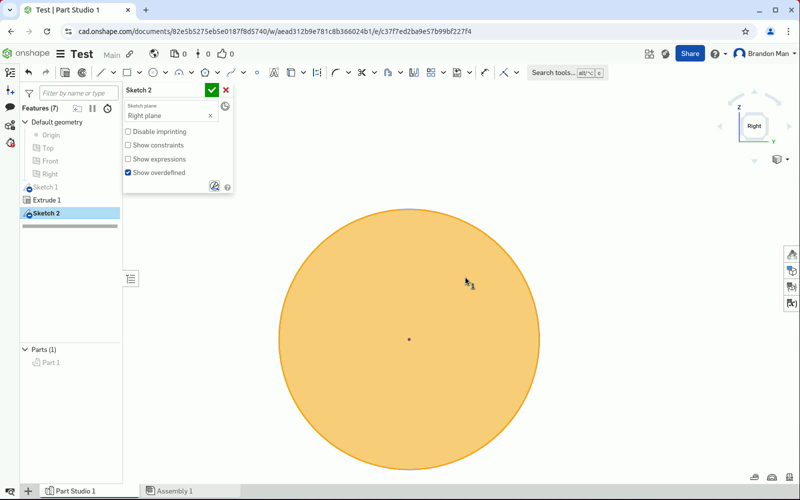
scroll(-6)
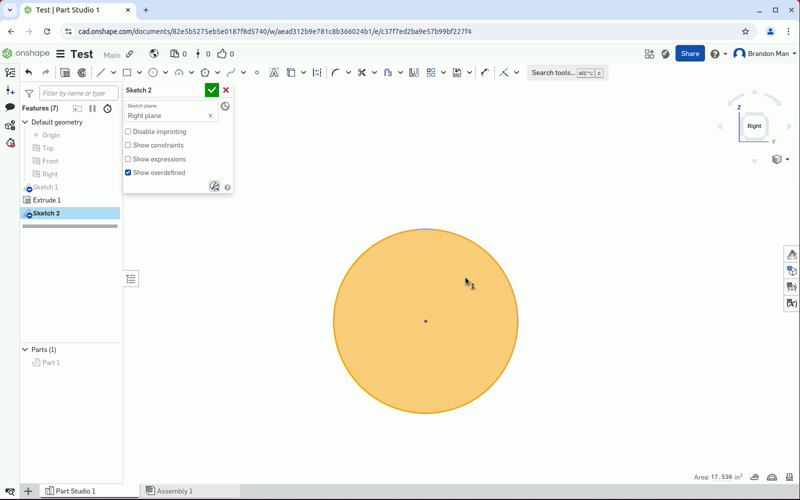
scroll(-6)
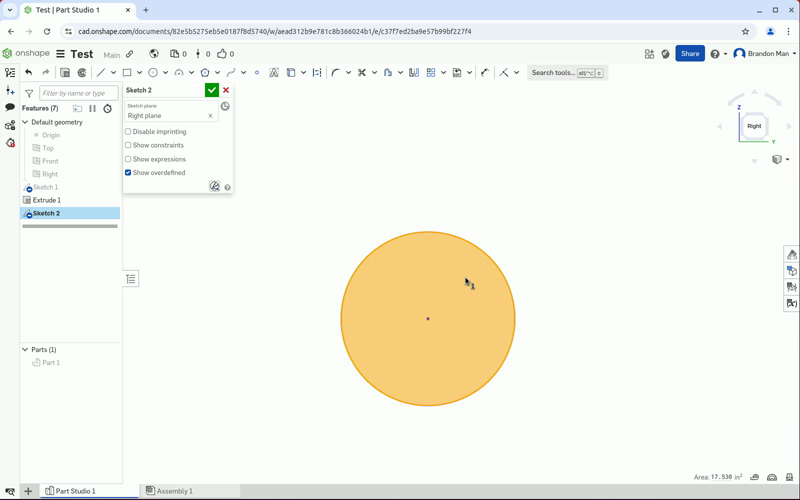
scroll(-6)
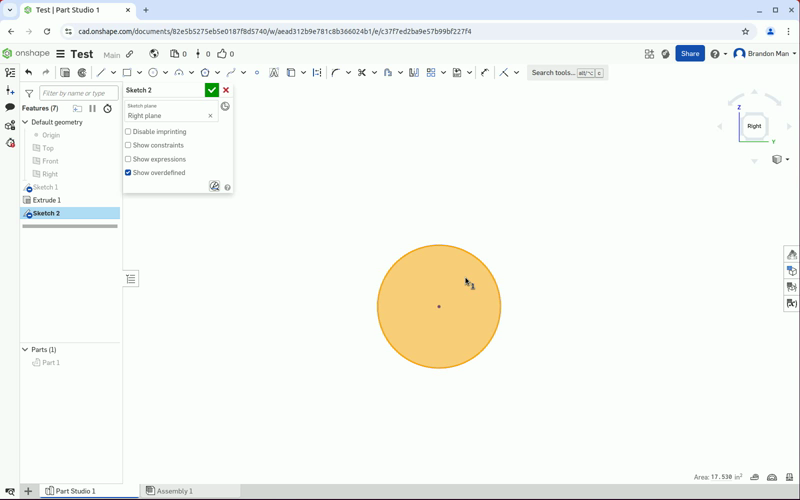
scroll(-6)
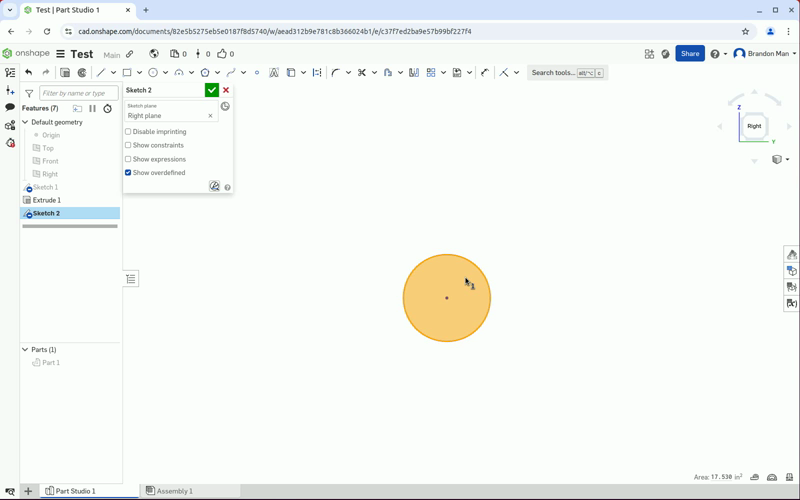
scroll(-6)
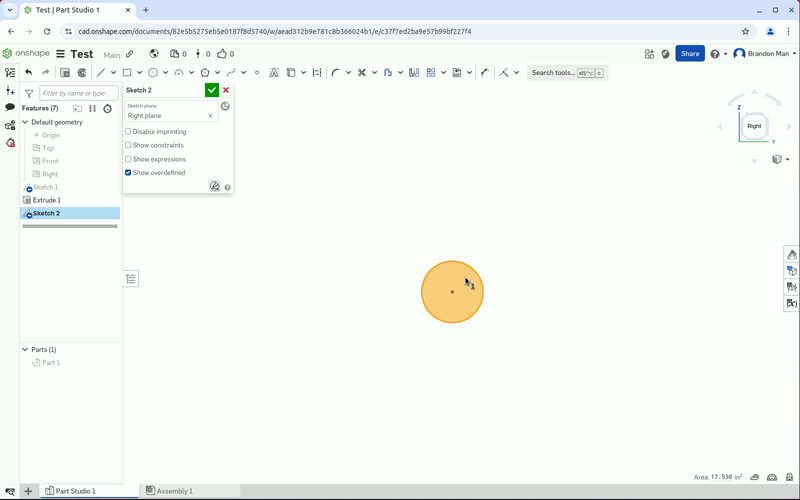
scroll(-6)
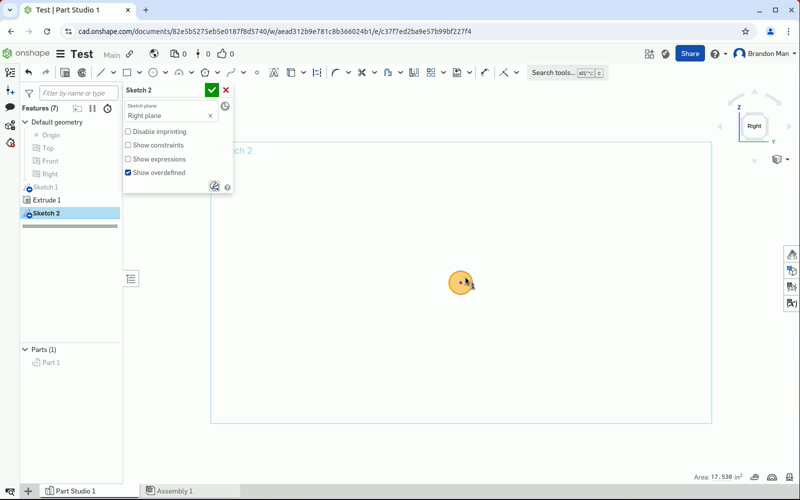
mouse_move(73, 352)
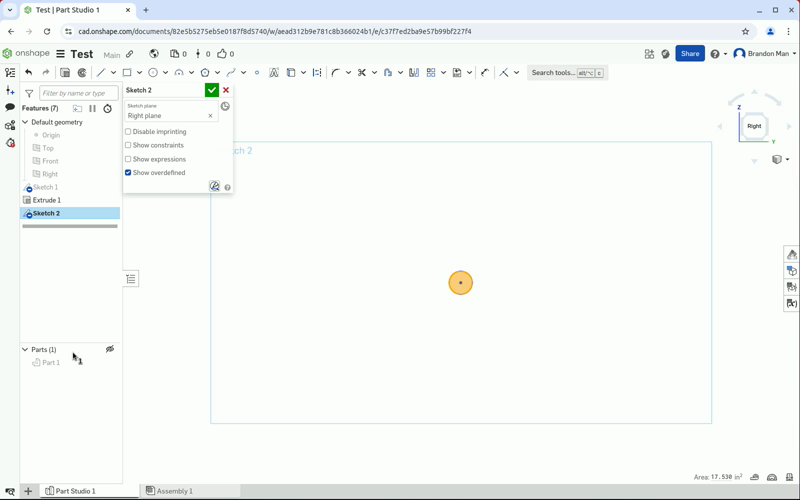
key(shift+y)
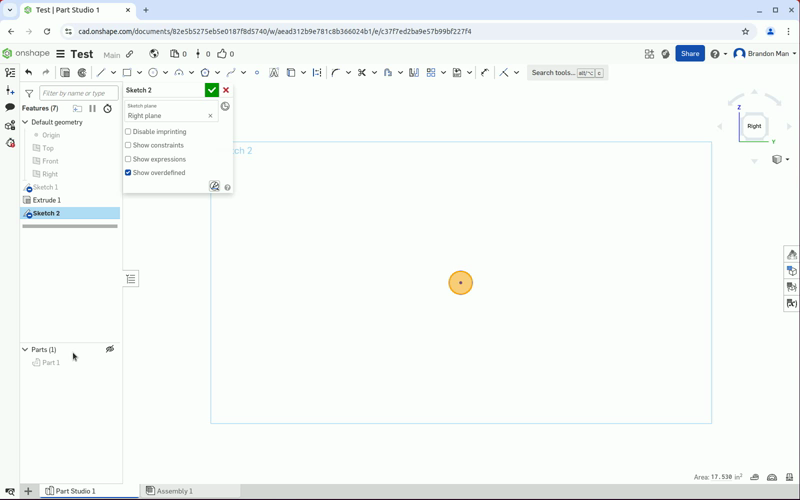
key(shift+e)
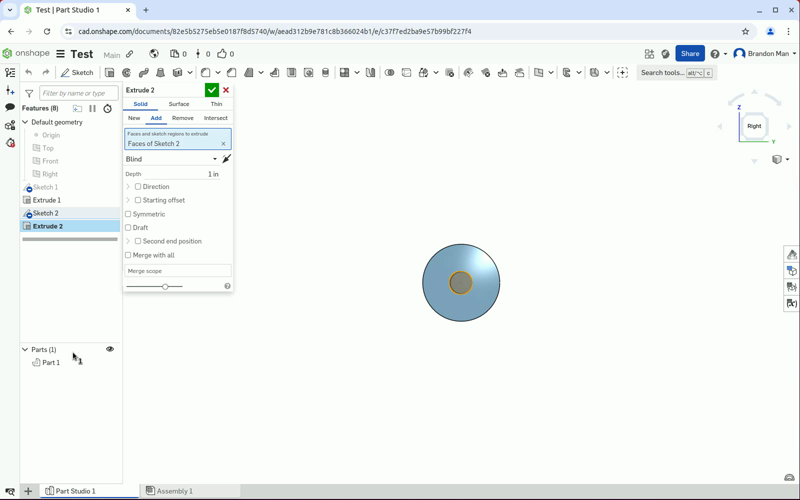
mouse_move(143, 106)
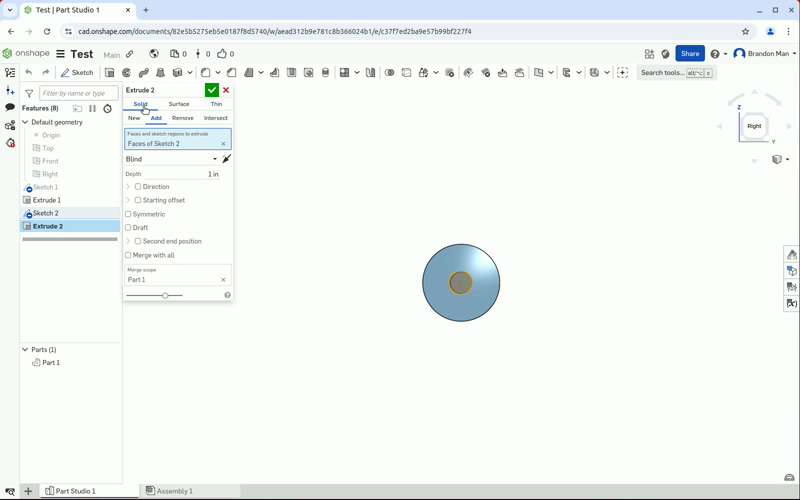
click(143, 106)
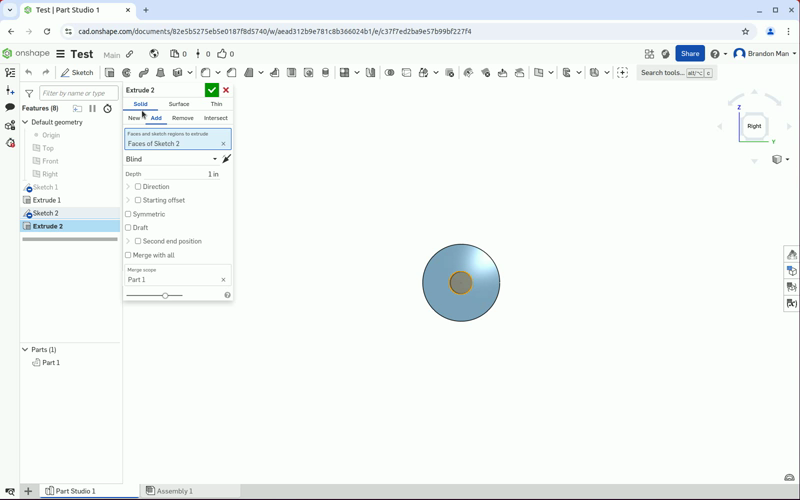
mouse_move(137, 120)
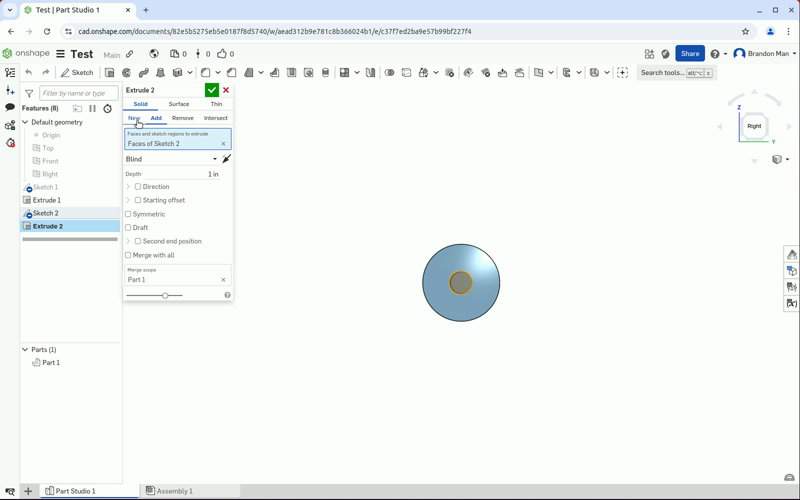
click(137, 120)
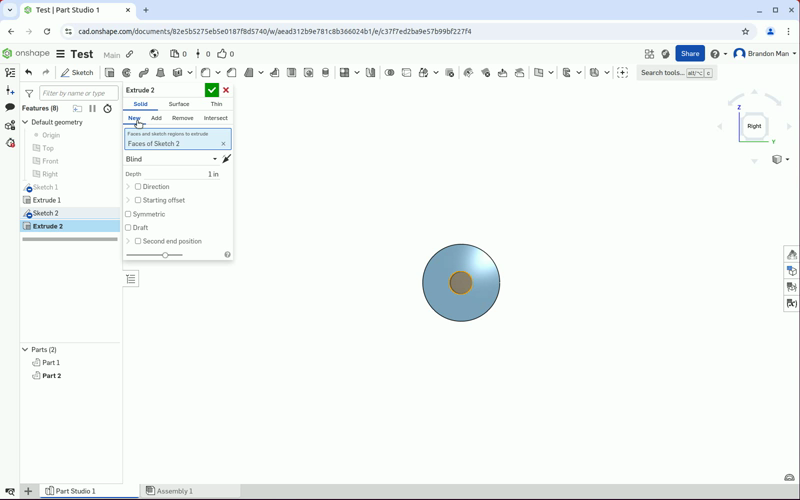
key(tab, 4)
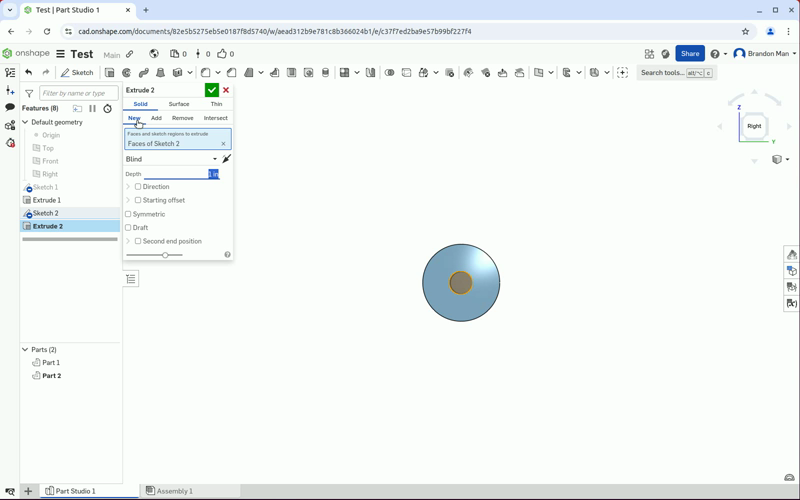
text(23.108)
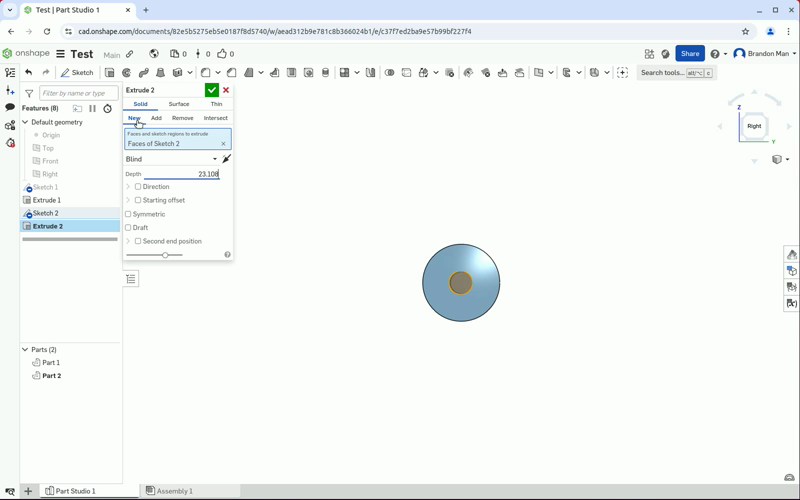
key(enter)
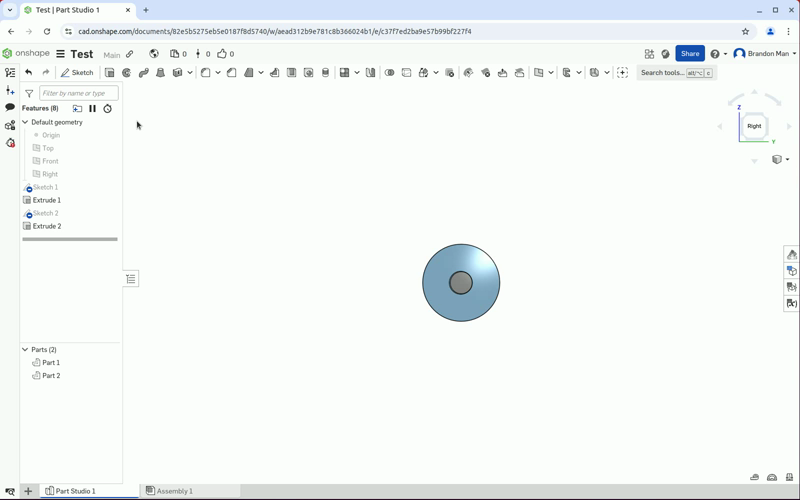
key(shift+h)
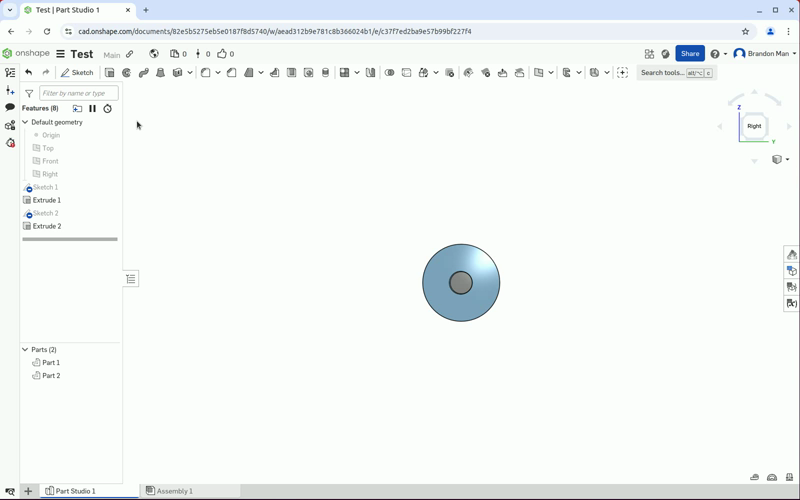
key(shift+h)
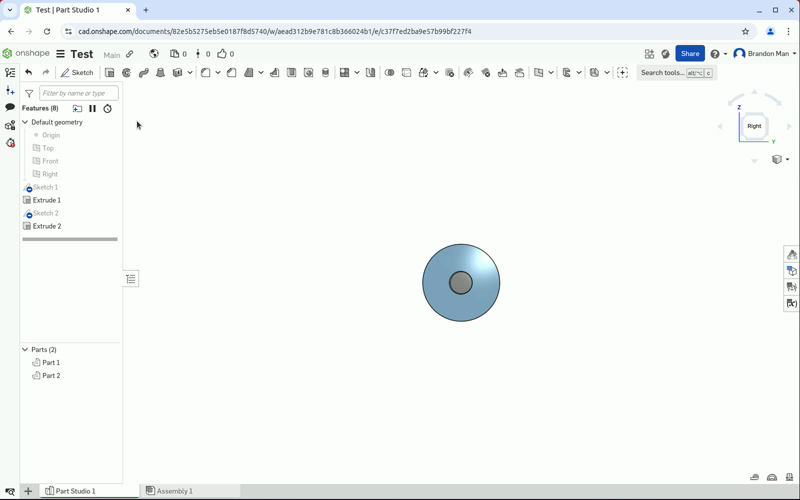
mouse_move(73, 189)
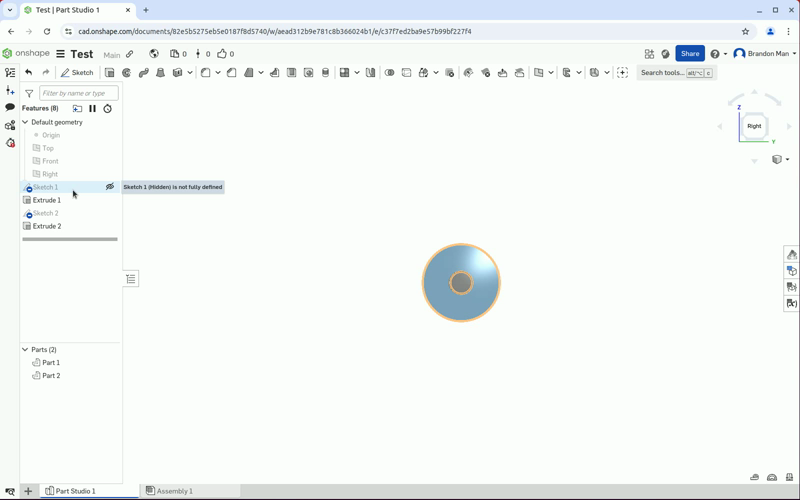
click(73, 189)
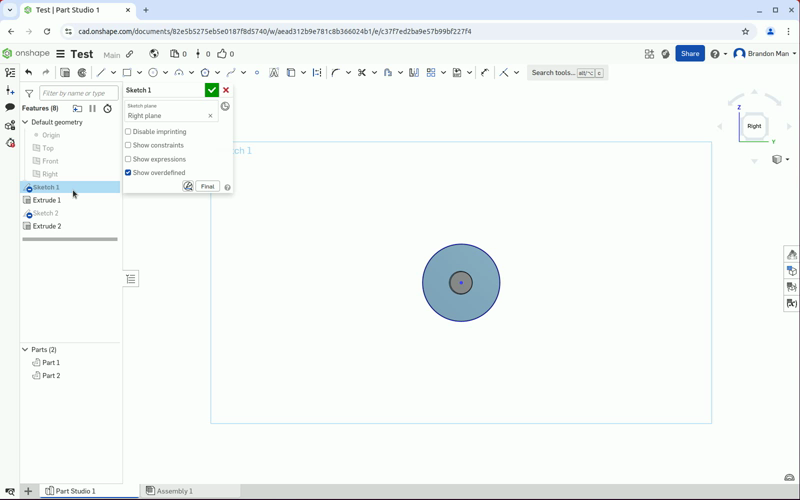
mouse_move(229, 92)
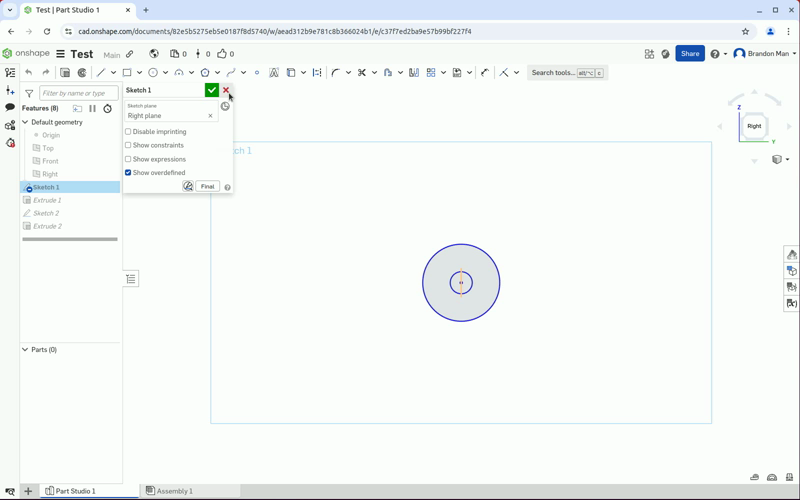
click(229, 92)
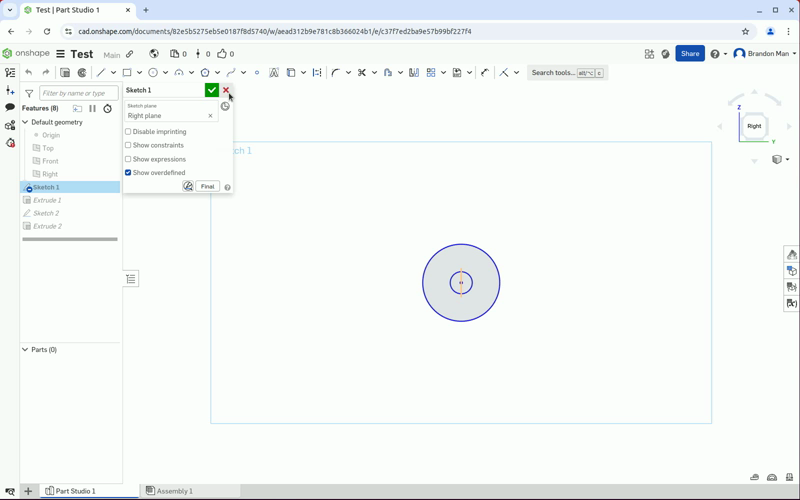
key(shift+s)
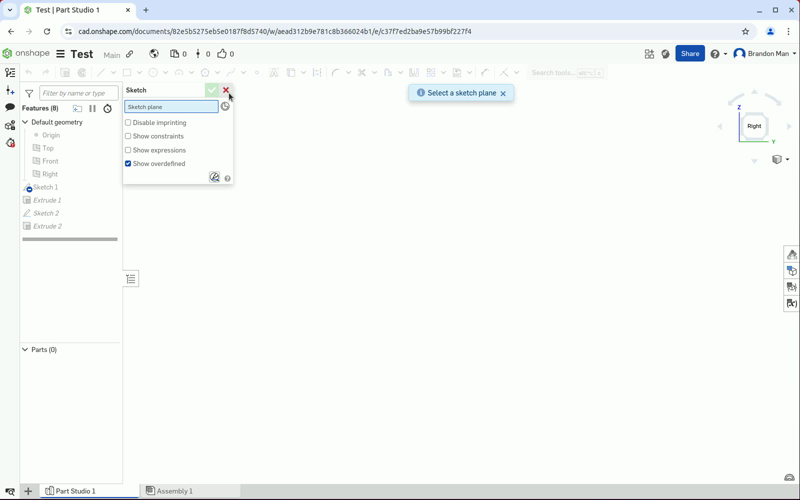
mouse_move(73, 176)
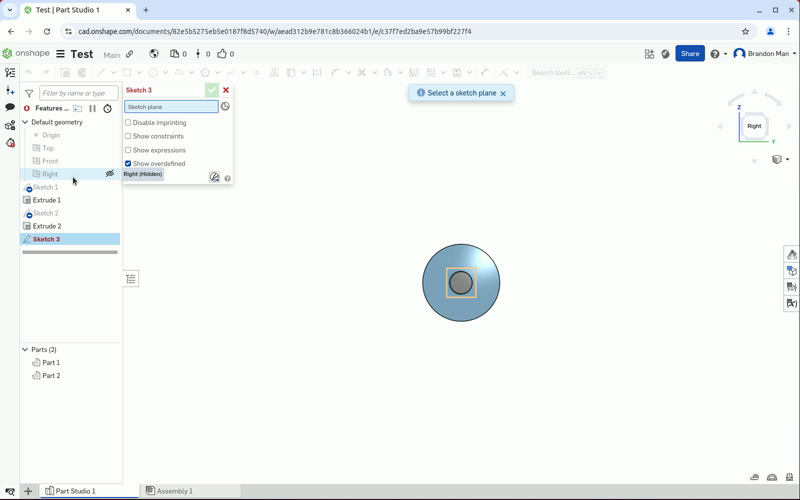
click(73, 176)
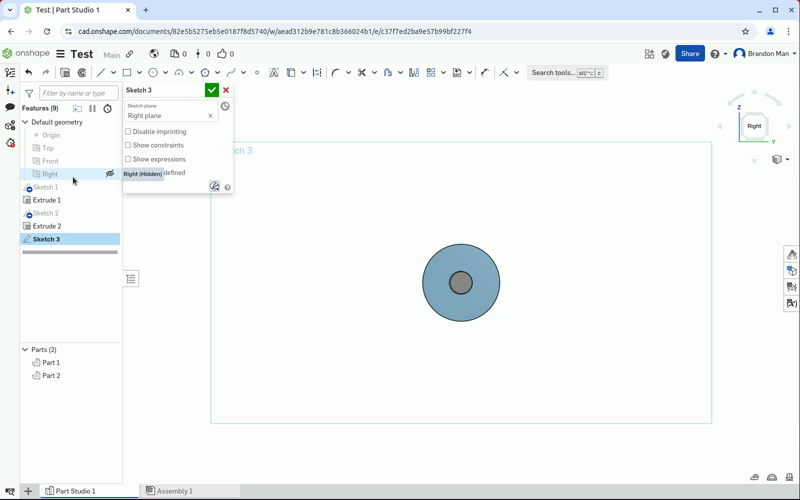
mouse_move(73, 352)
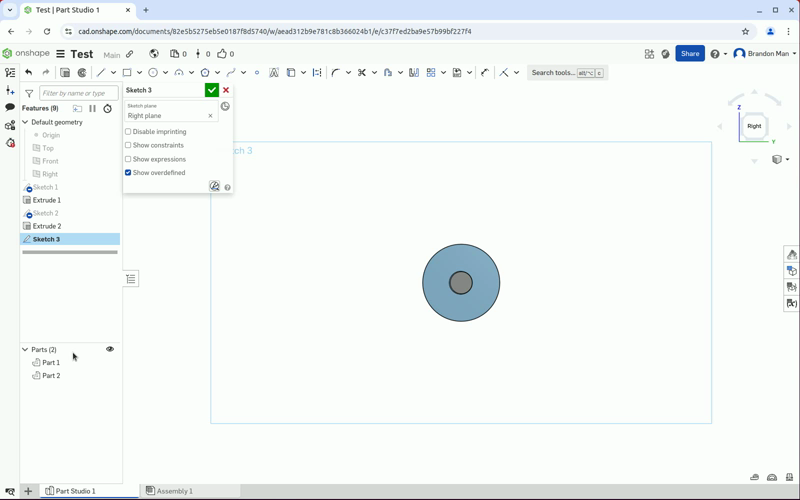
key(y)
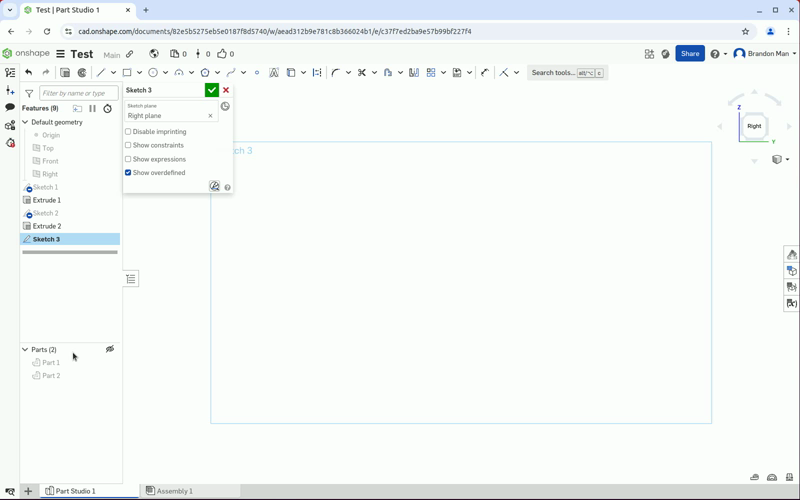
key(c)
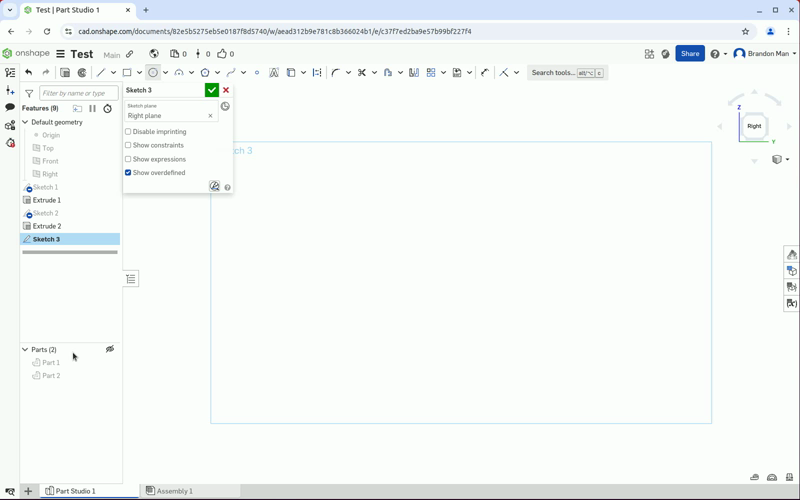
key_down(shift)
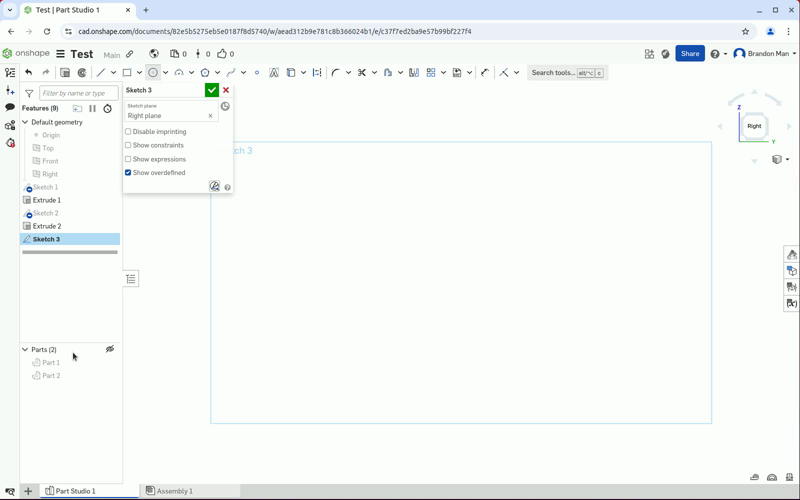
mouse_move(460, 282)
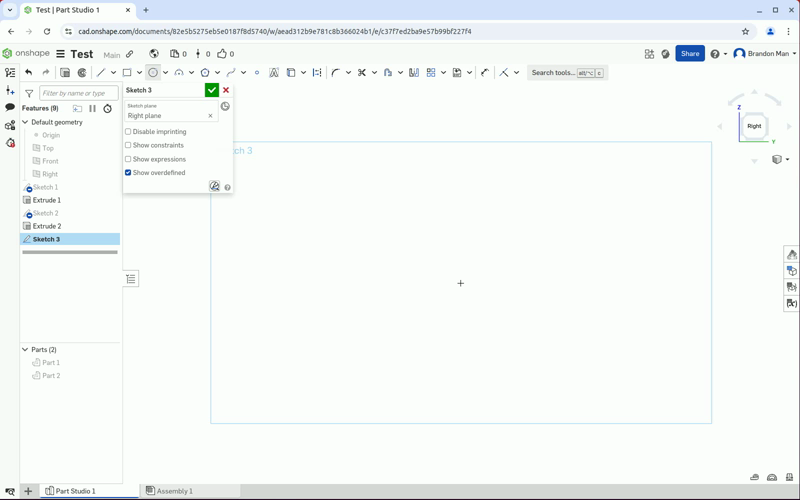
click(460, 282)
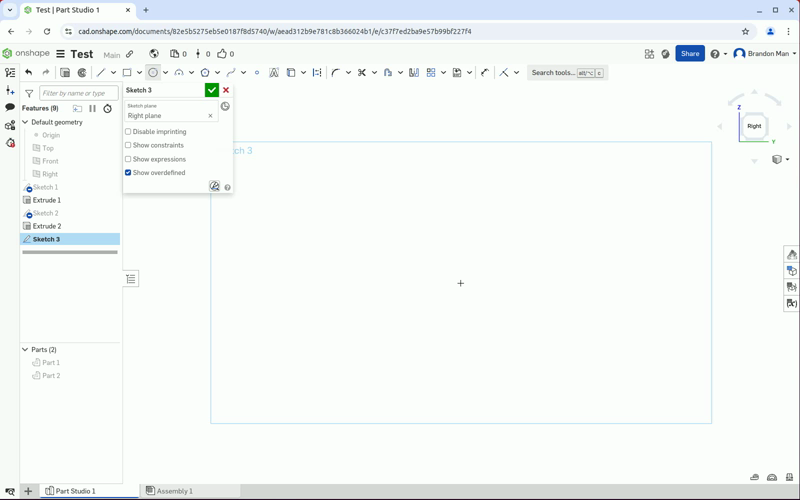
key_up(shift)
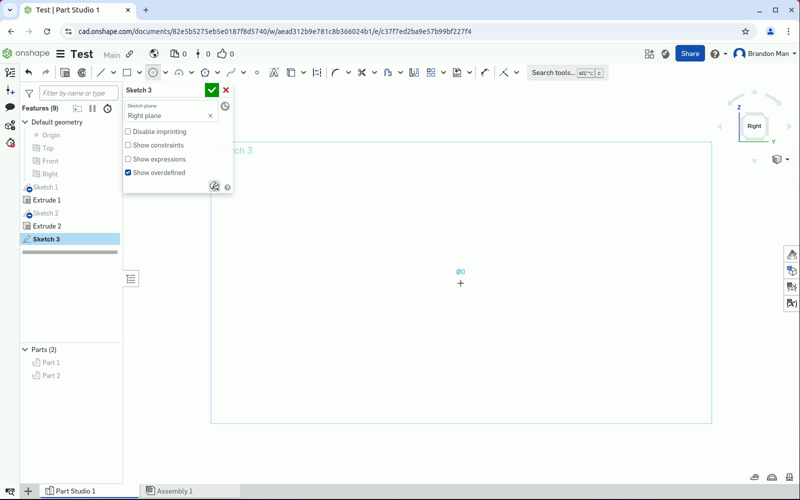
mouse_move(472, 282)
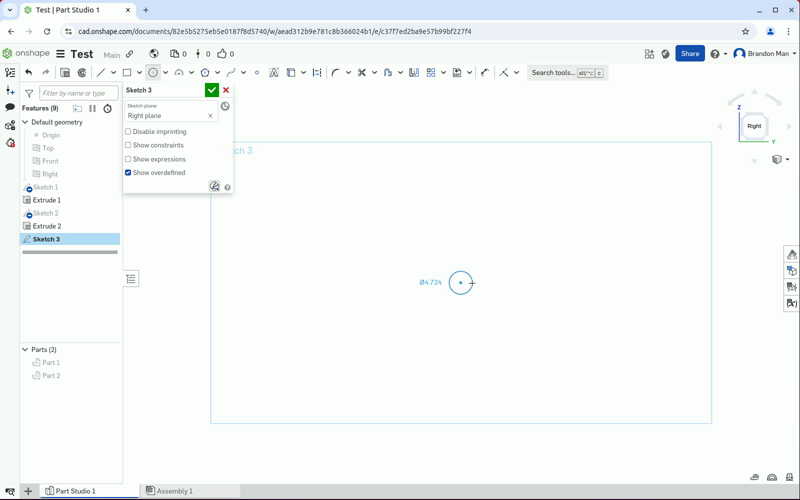
click(472, 282)
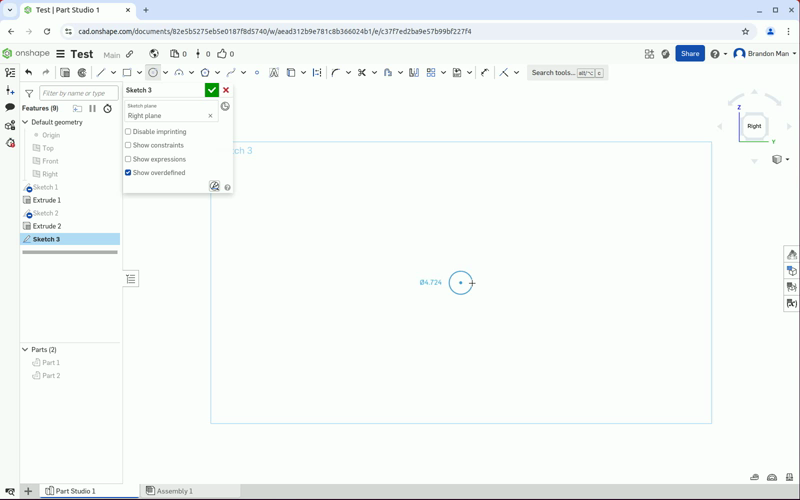
key(esc)
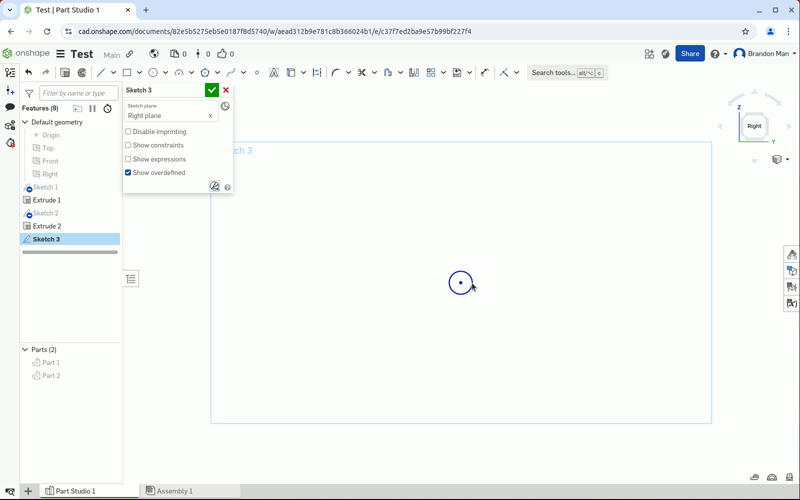
mouse_move(464, 290)
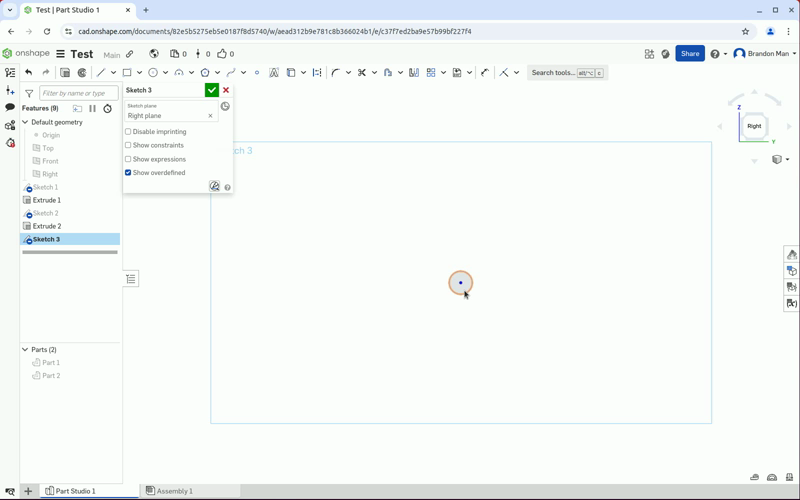
scroll(6)
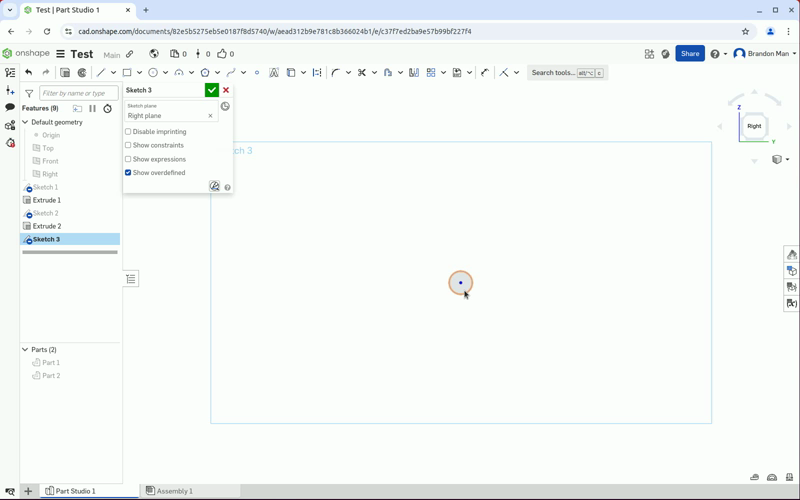
scroll(6)
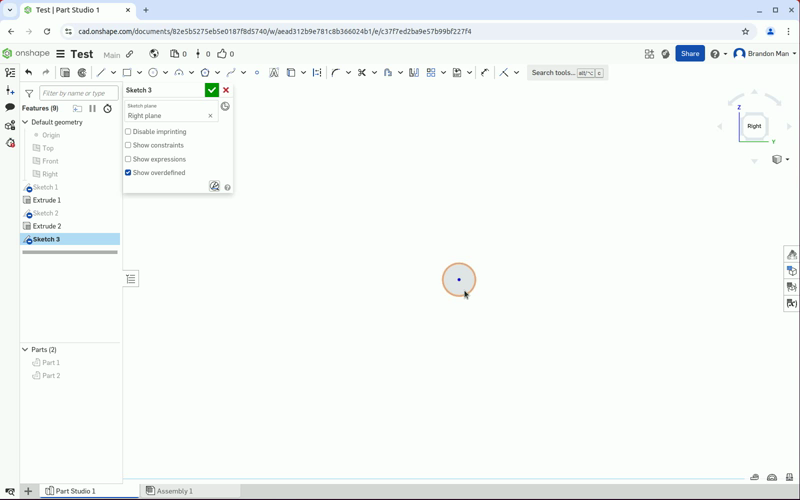
scroll(6)
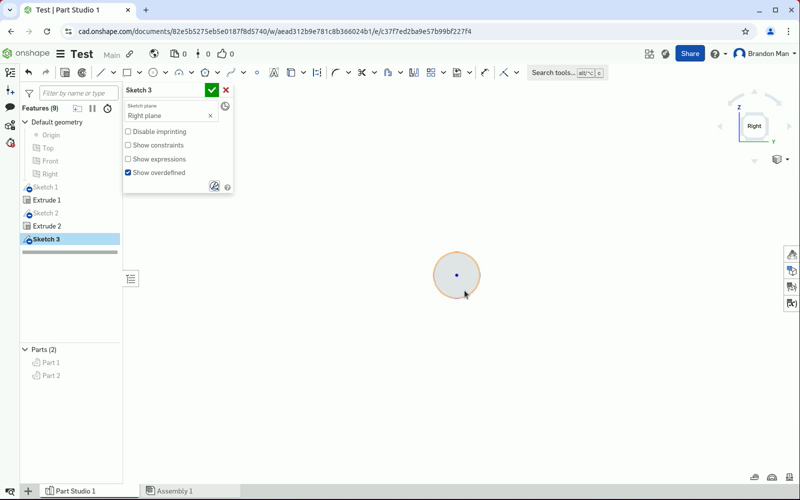
scroll(6)
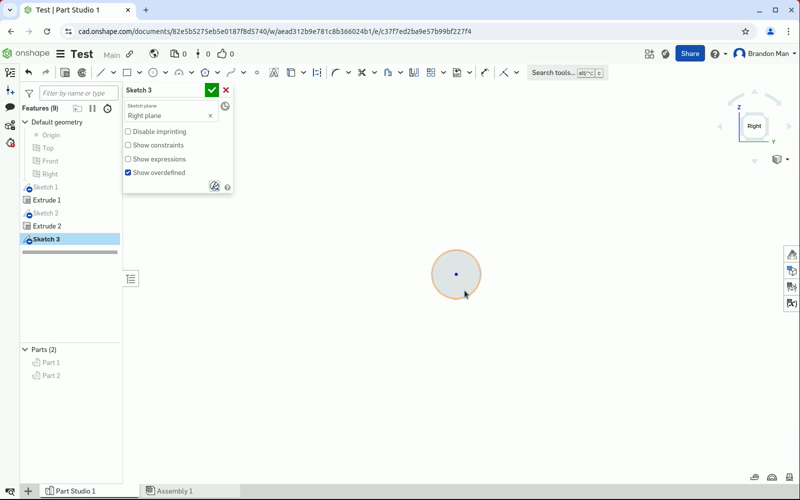
scroll(6)
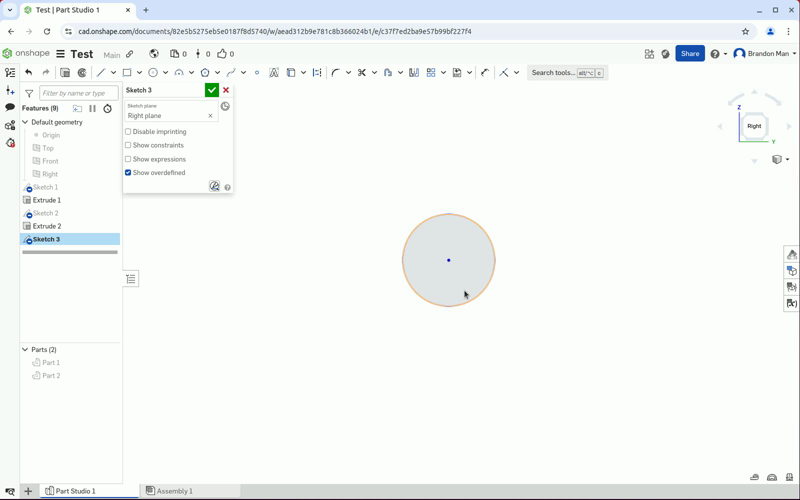
scroll(6)
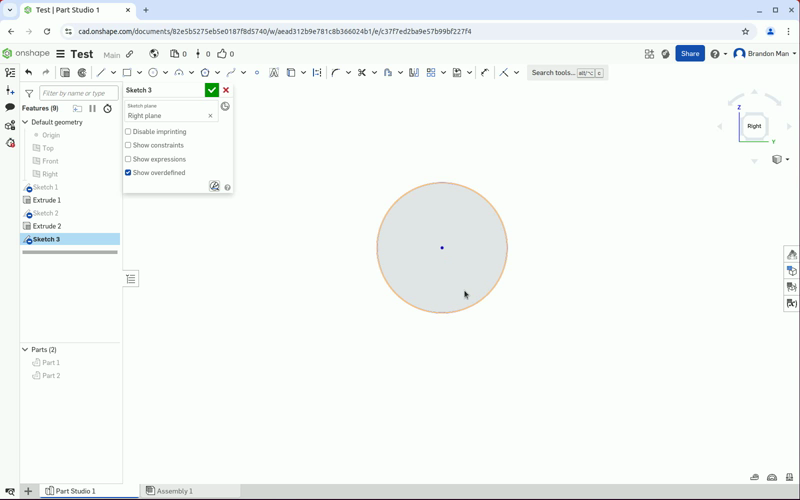
scroll(6)
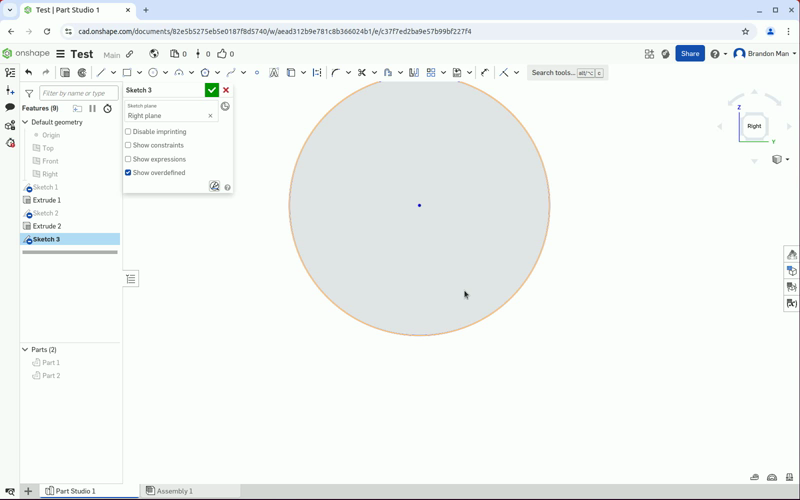
click(464, 290)
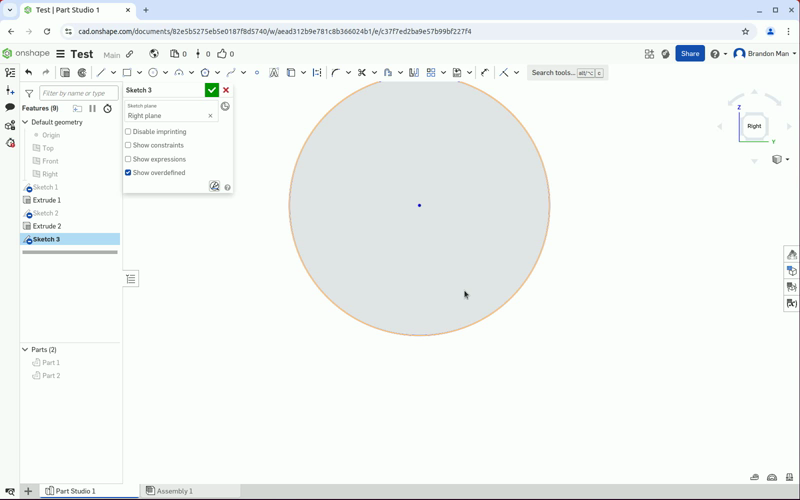
scroll(-6)
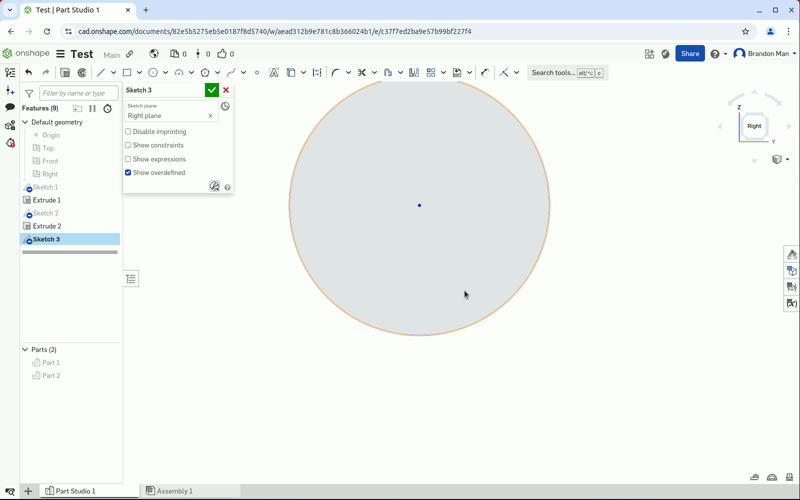
scroll(-6)
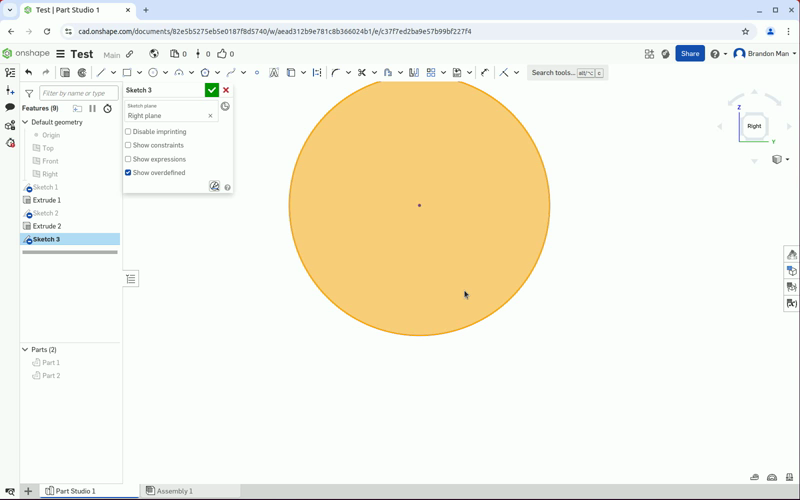
scroll(-6)
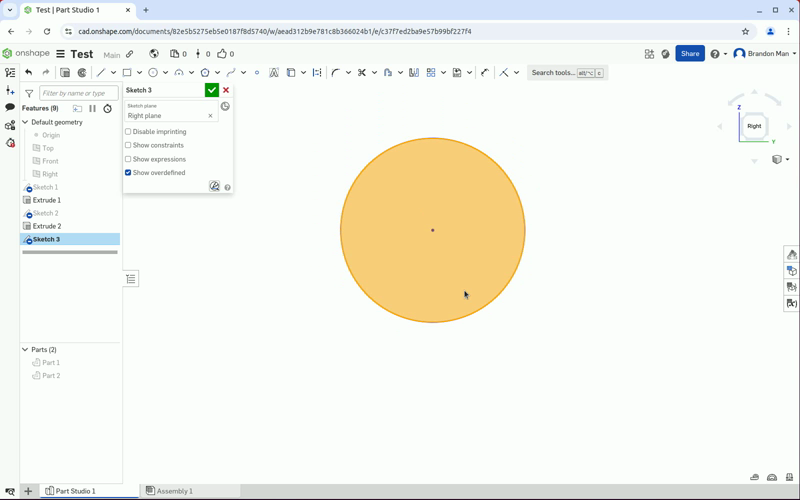
scroll(-6)
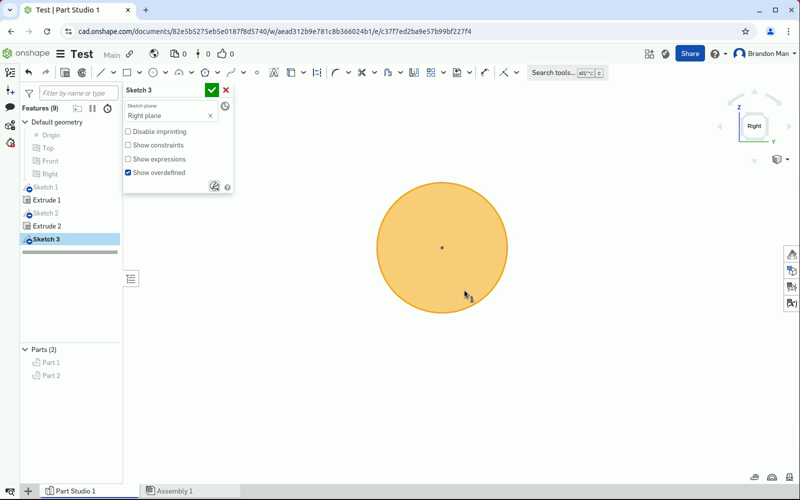
scroll(-6)
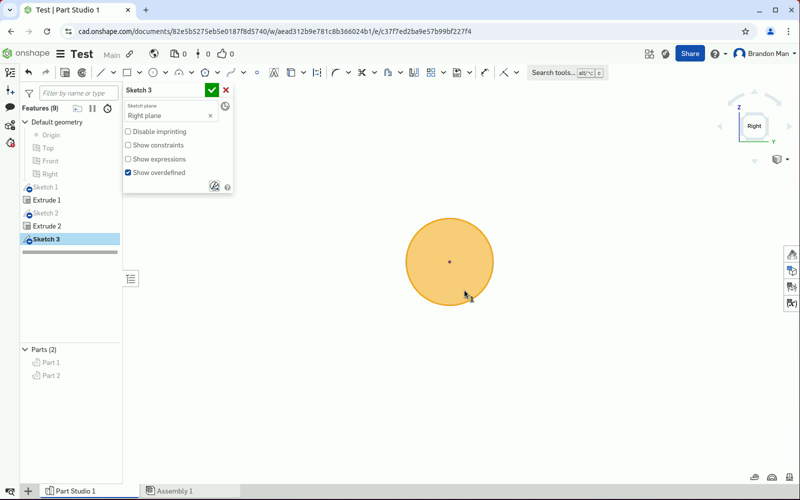
scroll(-6)
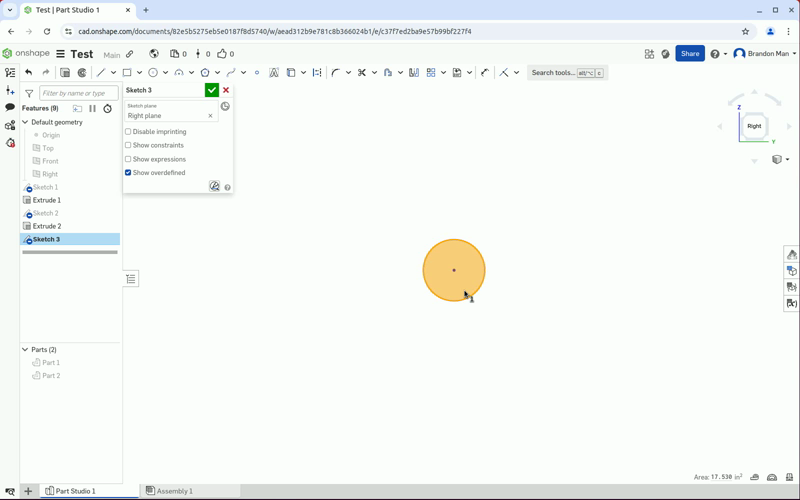
scroll(-6)
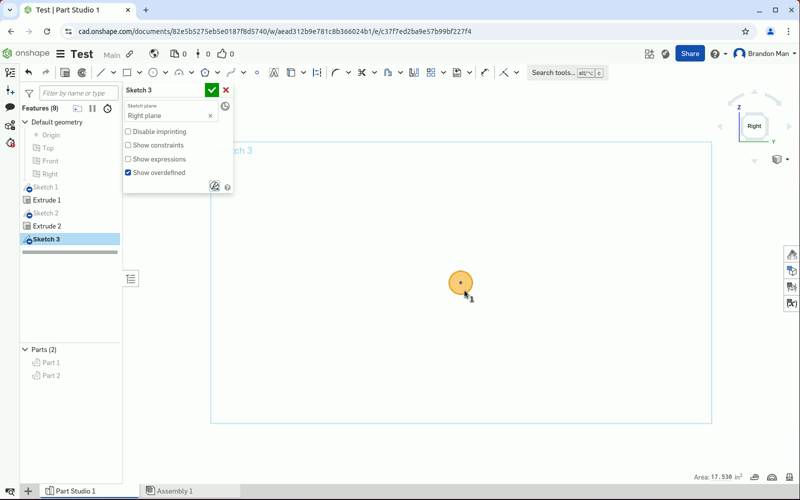
mouse_move(73, 352)
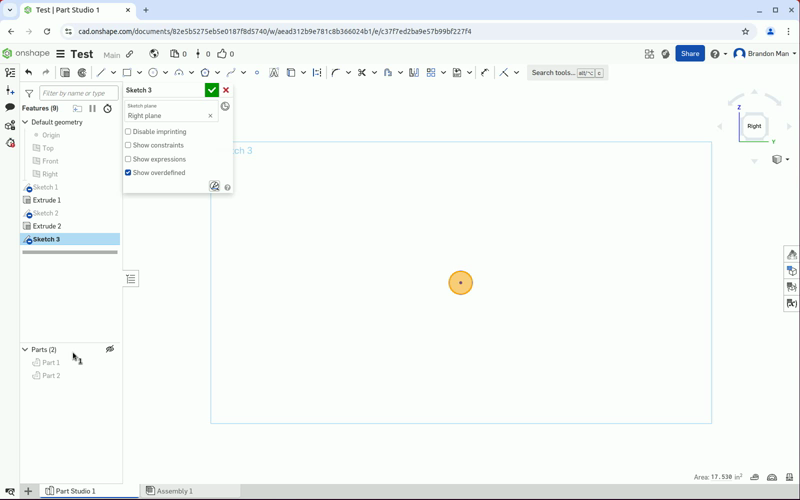
key(shift+y)
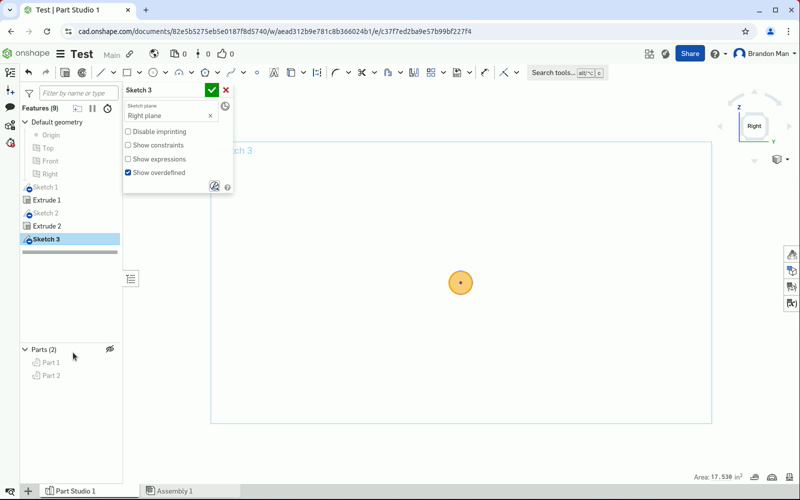
key(shift+e)
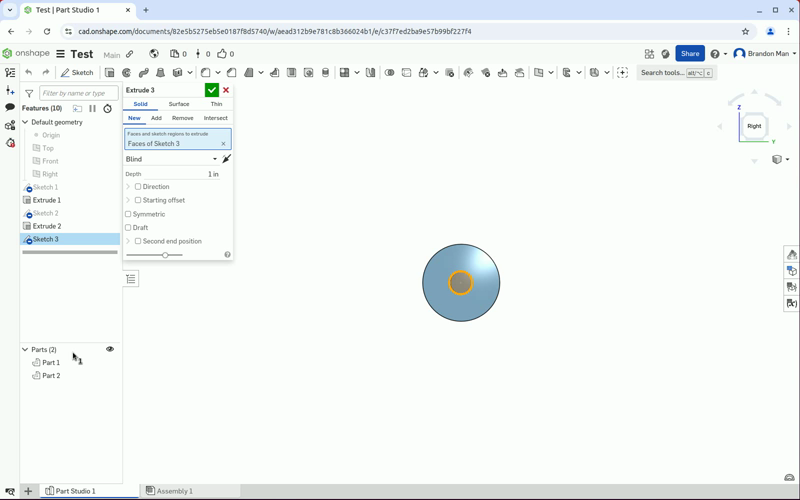
mouse_move(143, 106)
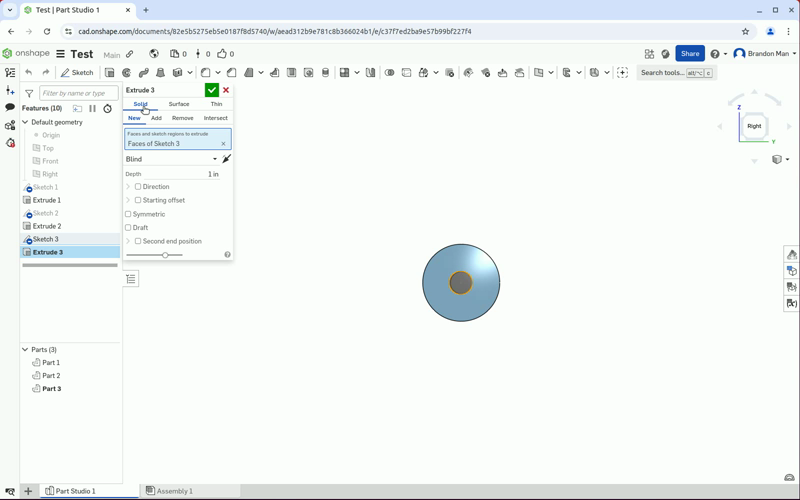
click(143, 106)
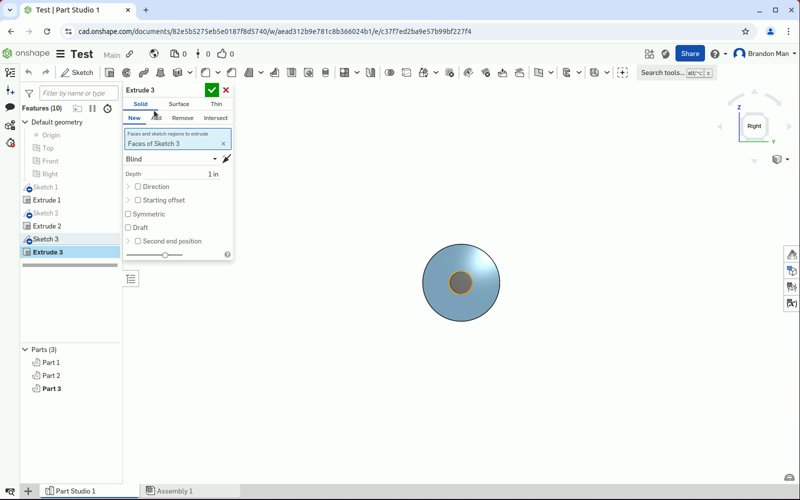
mouse_move(186, 120)
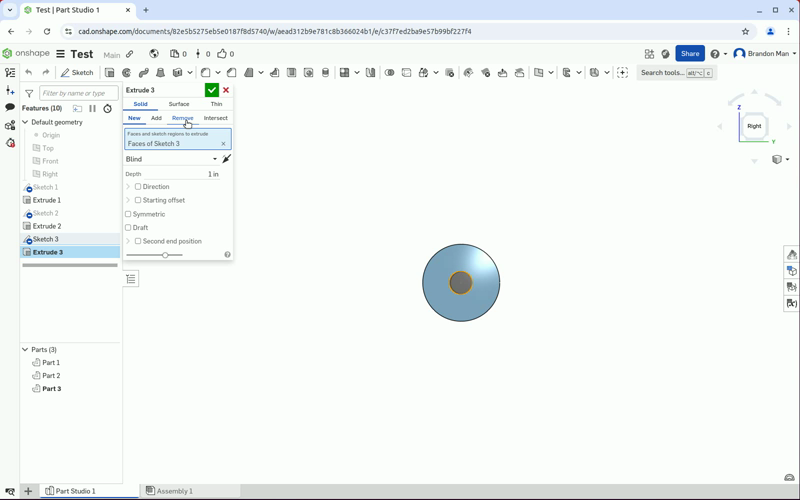
click(186, 120)
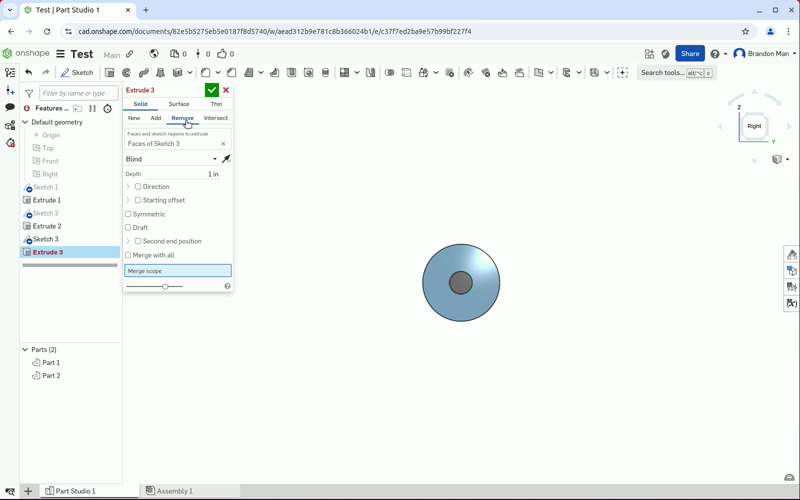
key(tab, 4)
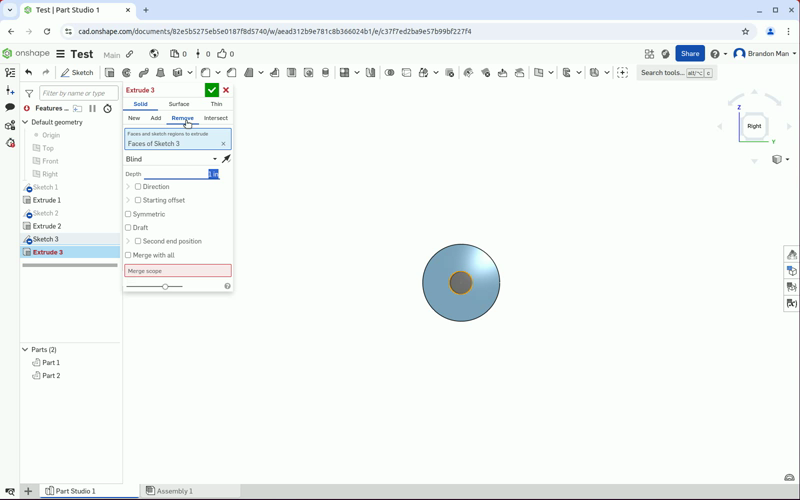
text(-15.405)
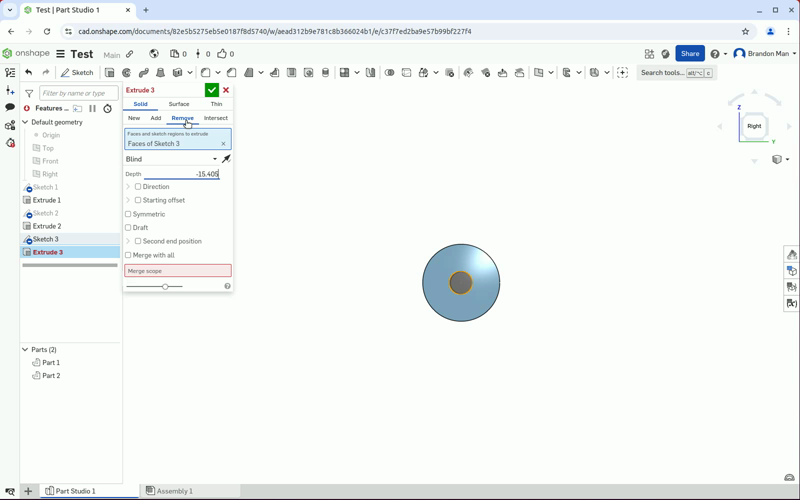
key(tab, 6)
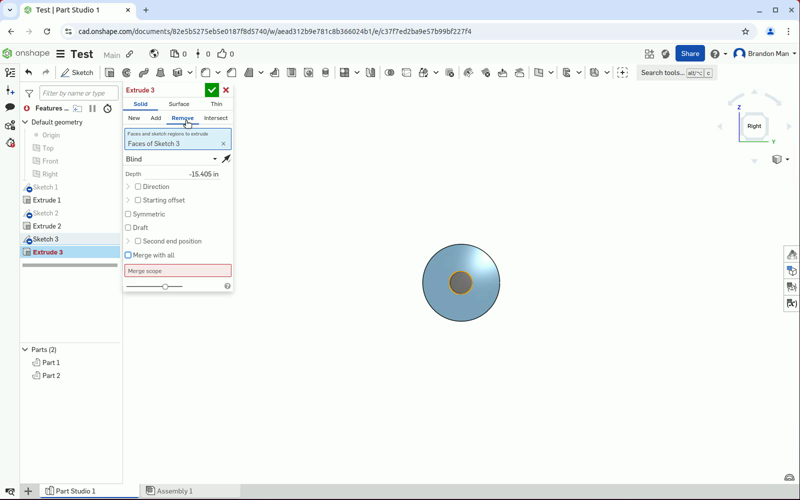
key(space)
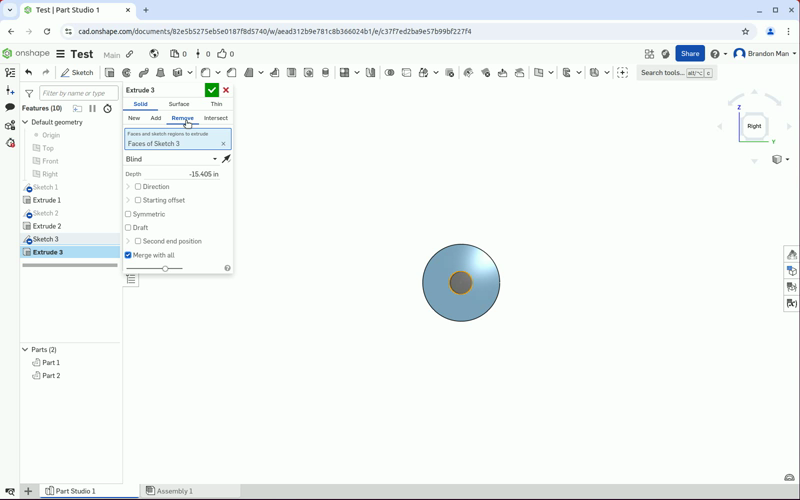
key(enter)
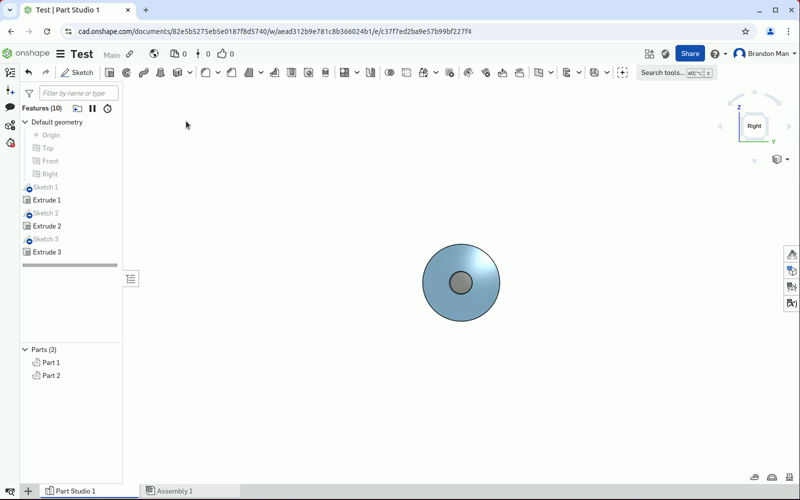
key(shift+h)
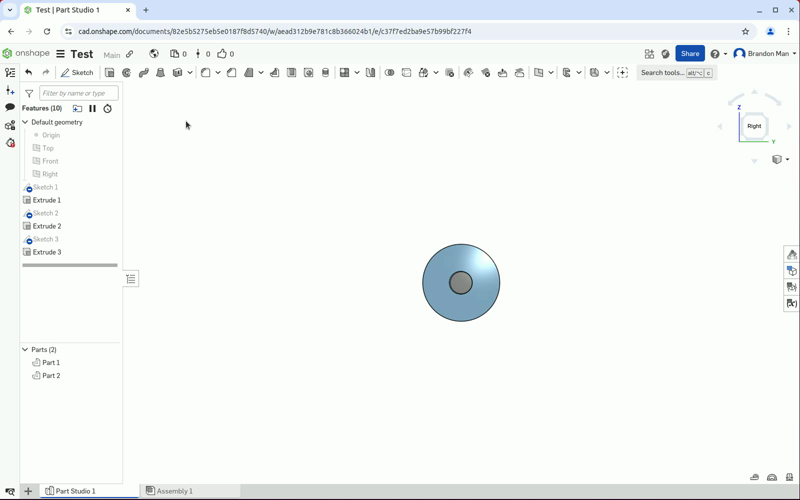
key(shift+h)
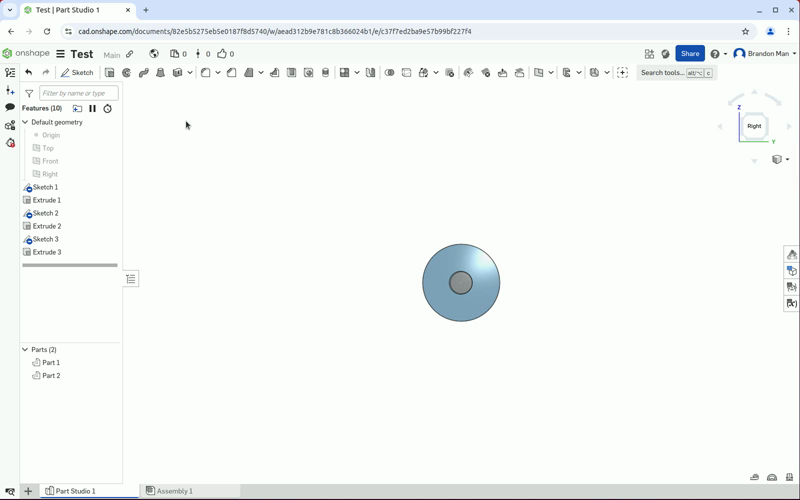
key(shift+7)
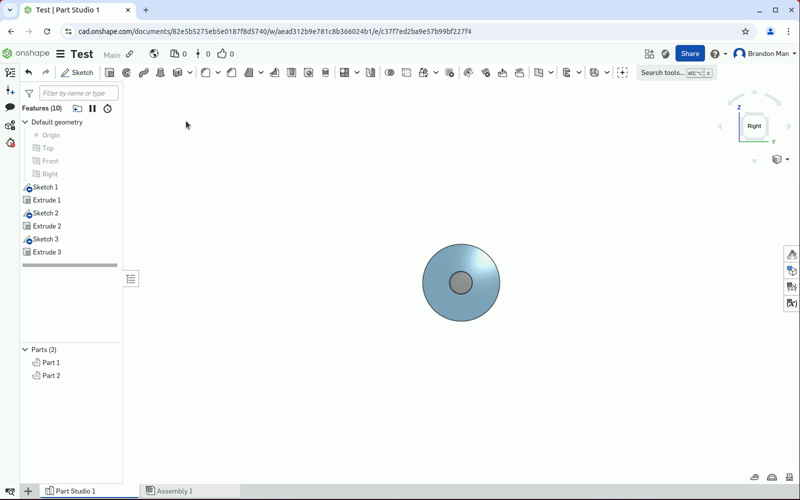
key(right, 2)
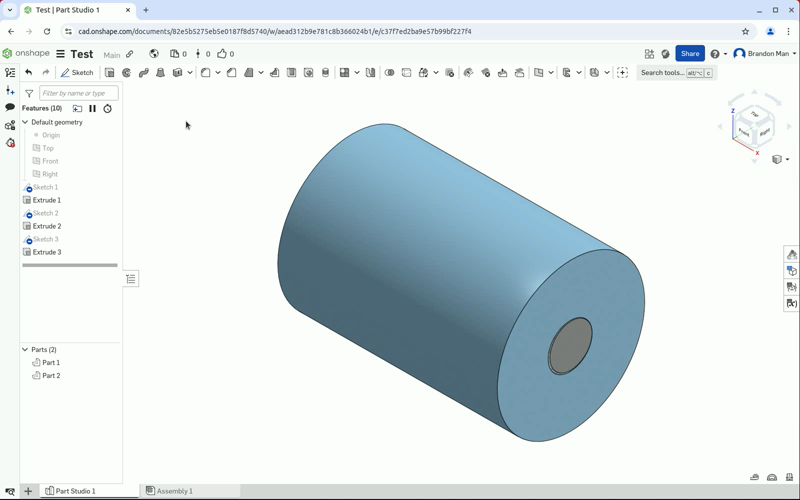
key(down, 2)
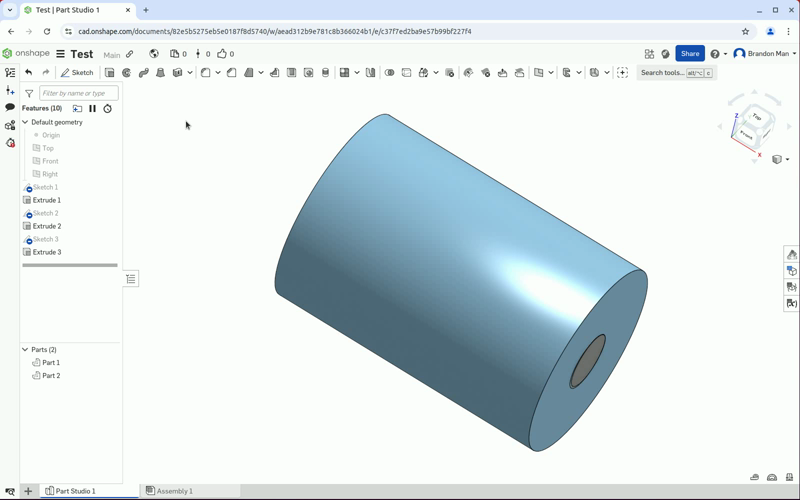
key(up, 2)
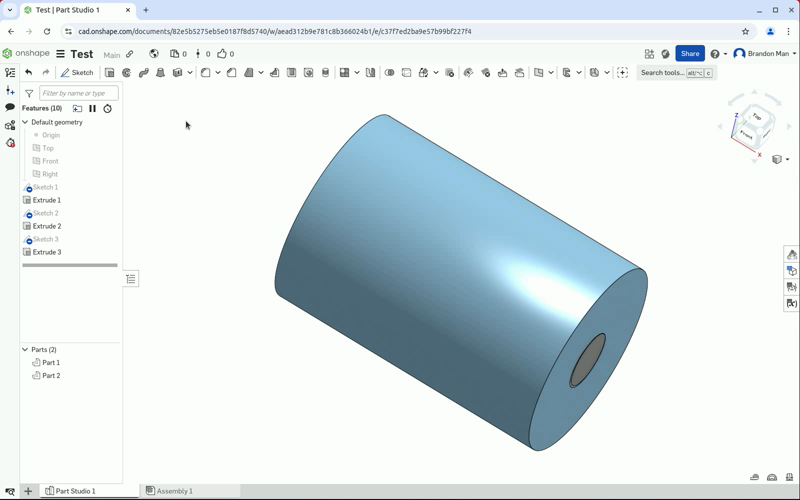
key(left, 2)
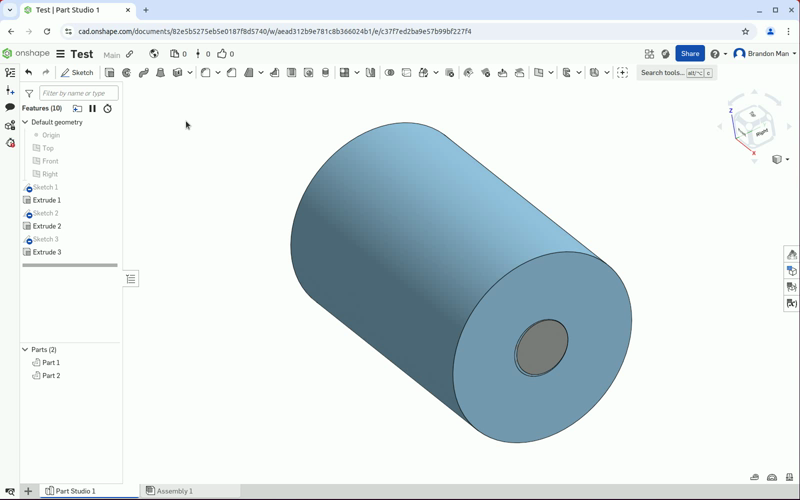
mouse_move(73, 189)
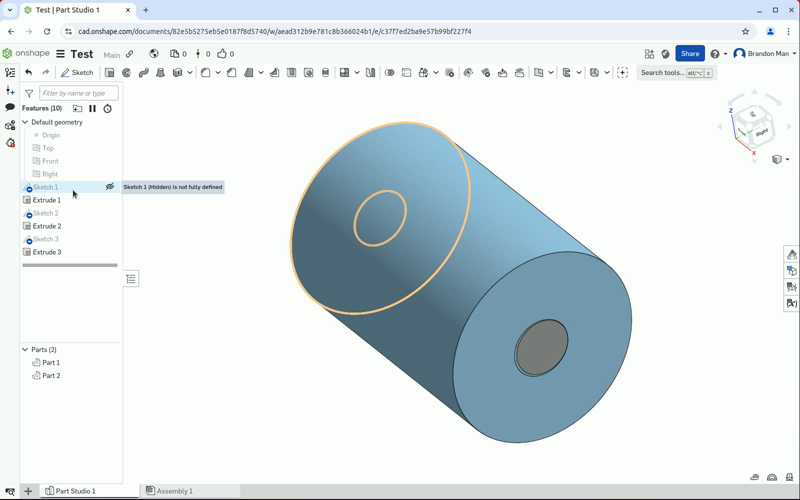
click(73, 189)